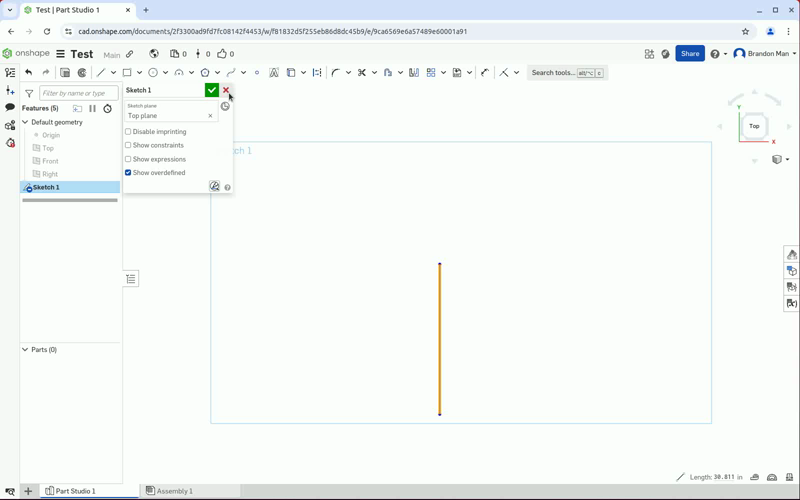
key(shift+h)
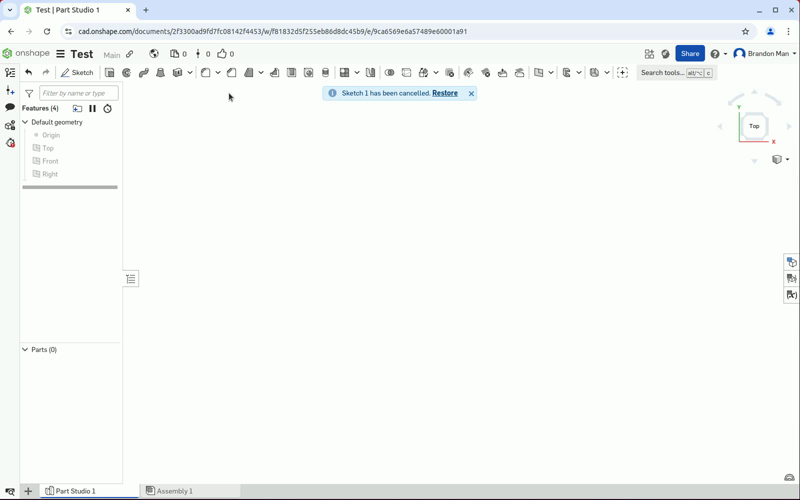
mouse_move(73, 352)
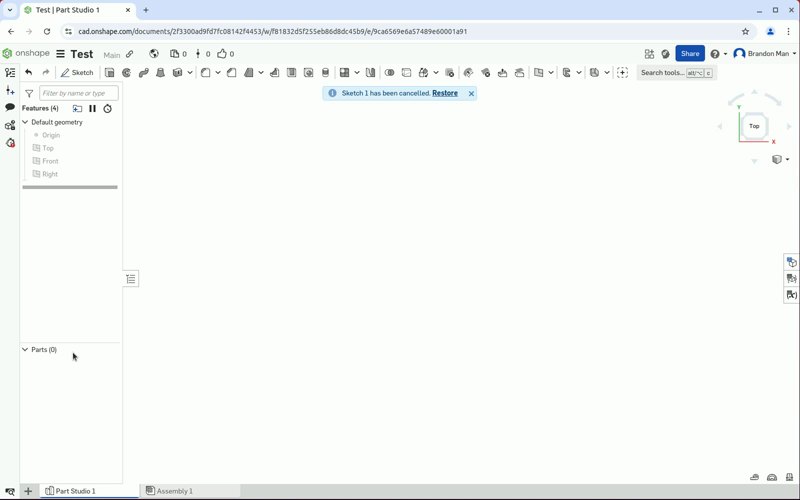
key(y)
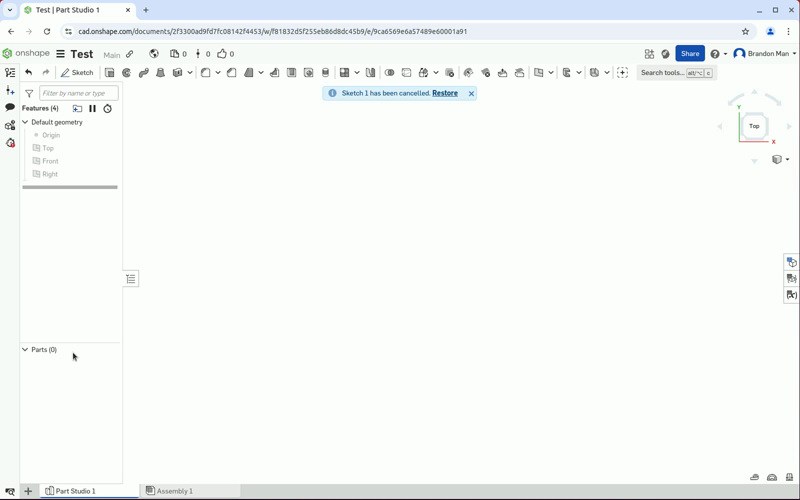
key(shift+p)
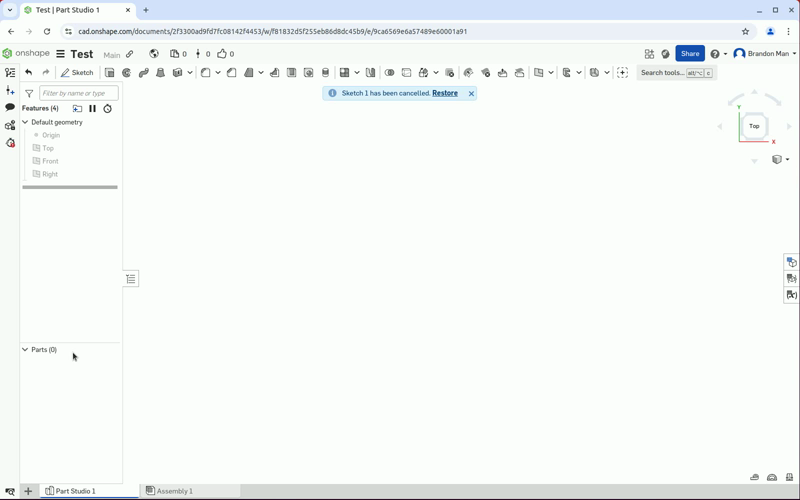
key(space)
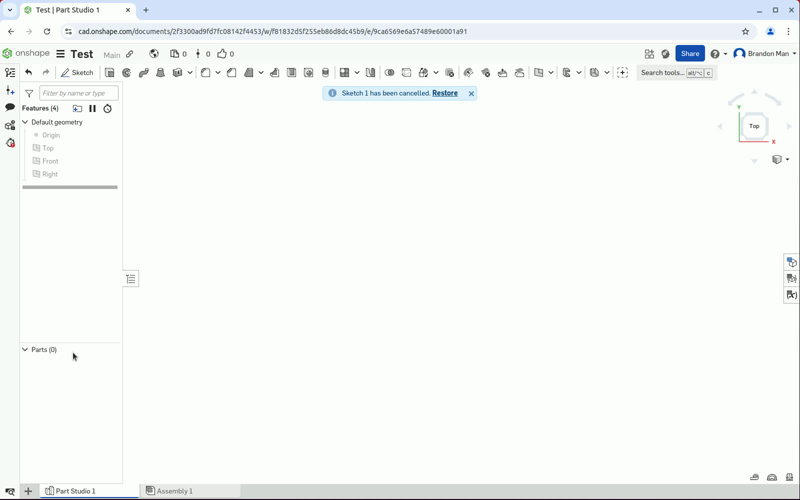
key_down(shift)
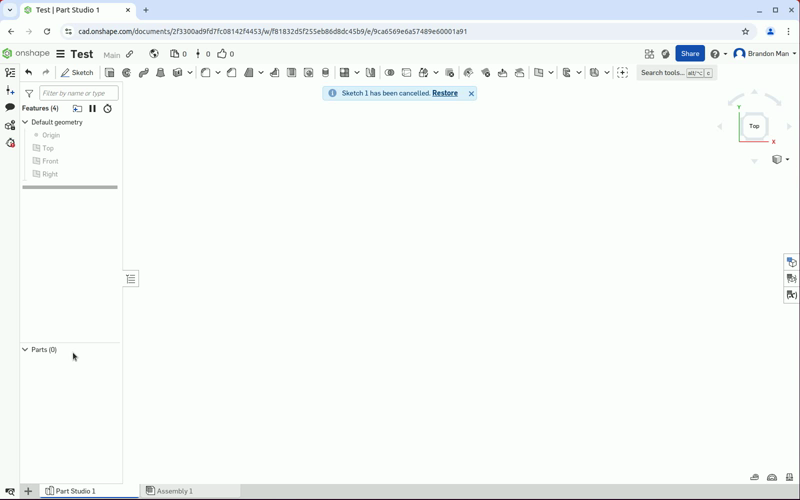
key(up)
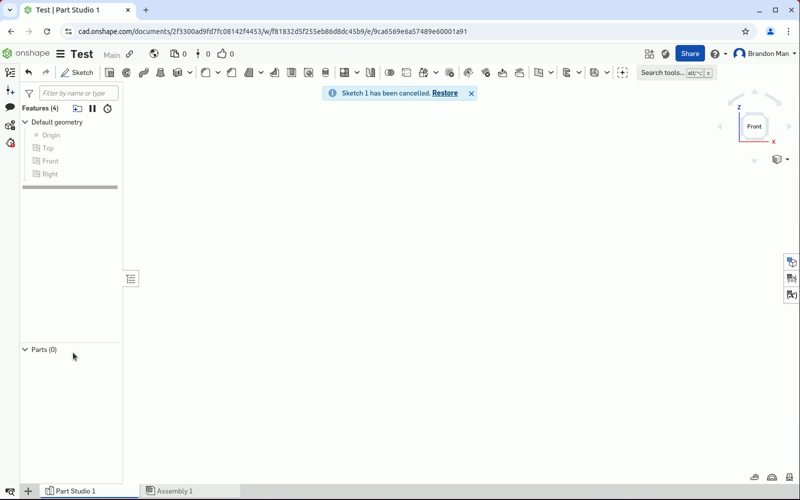
key_up(shift)
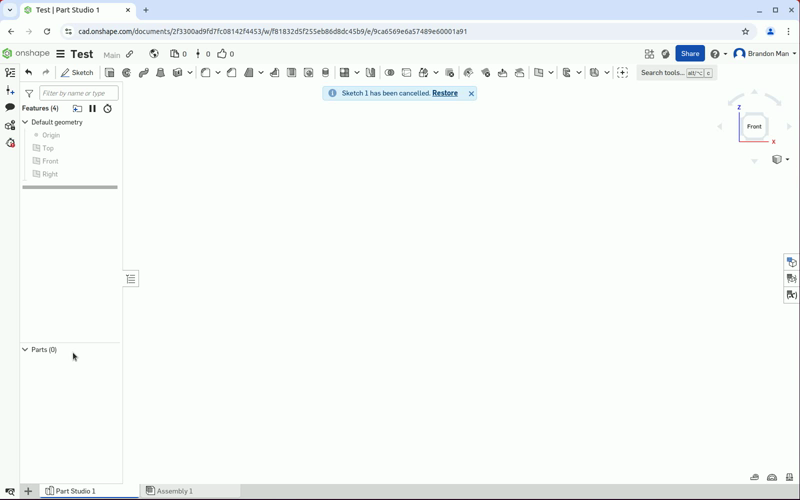
mouse_move(73, 352)
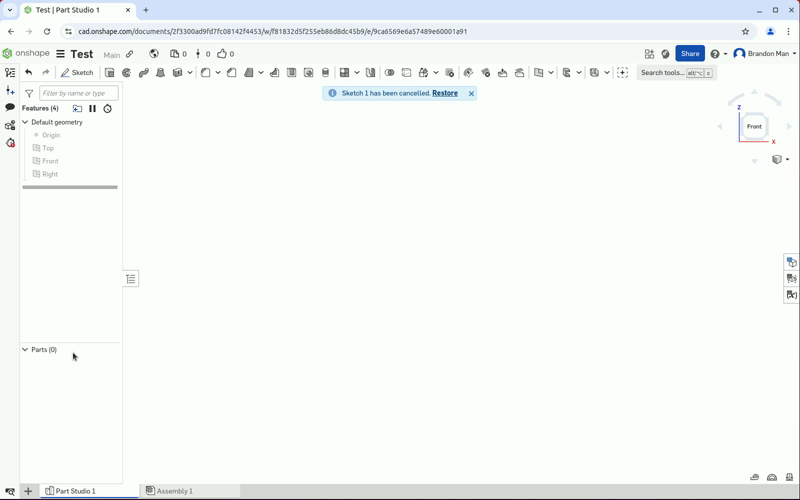
key(shift+y)
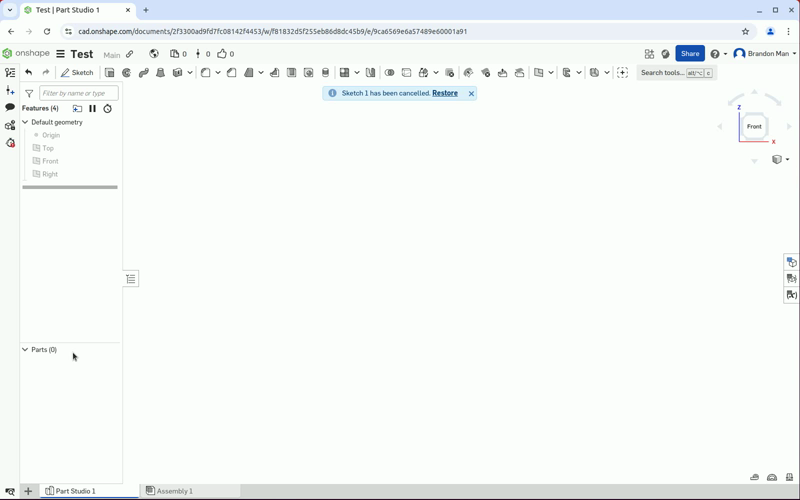
key(shift+s)
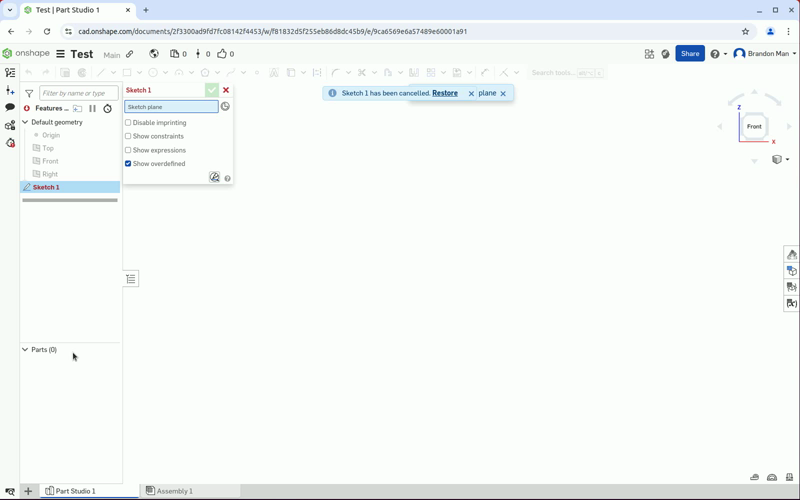
mouse_move(73, 163)
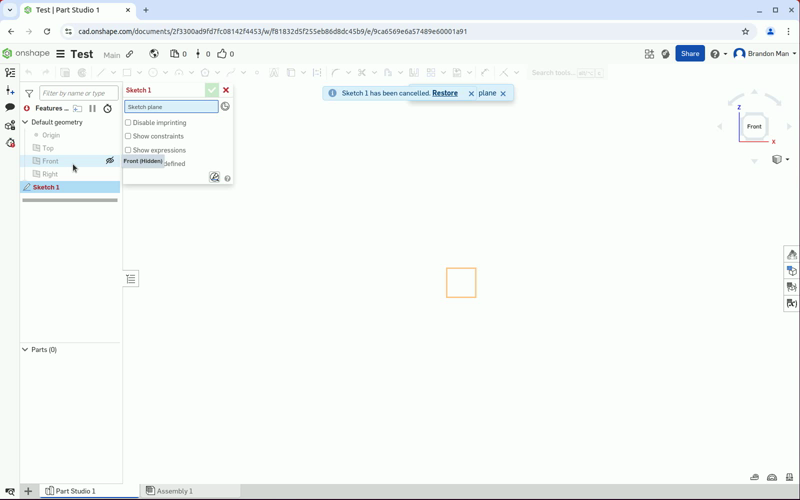
click(73, 163)
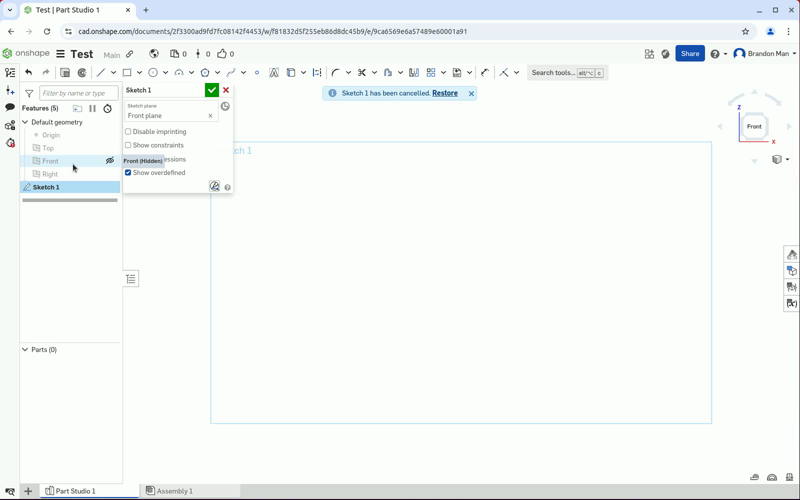
mouse_move(73, 352)
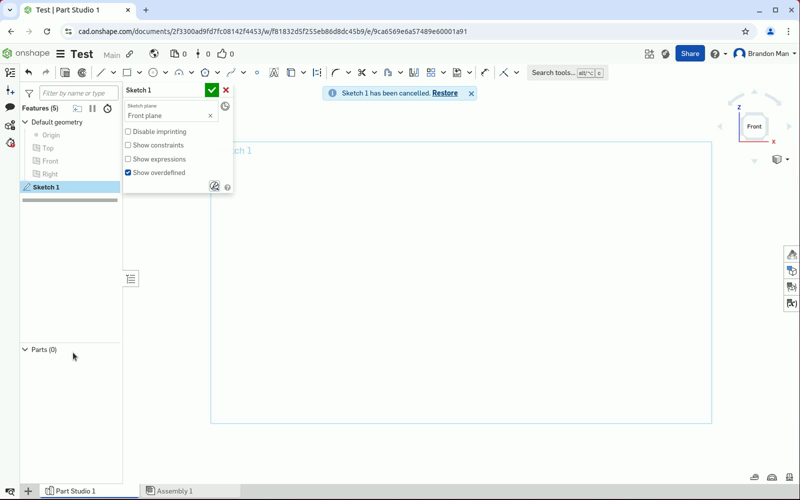
key(y)
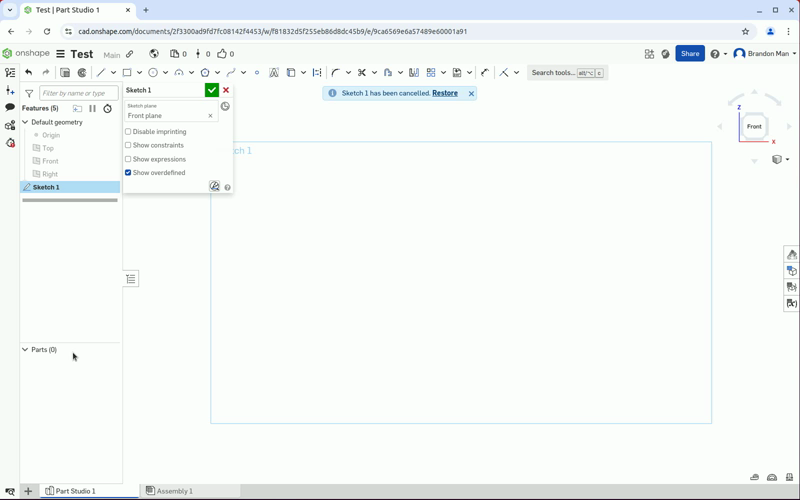
key(c)
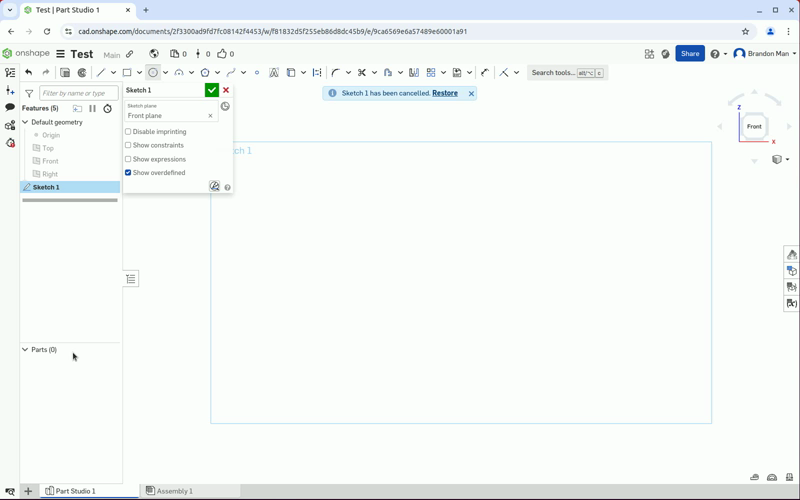
key_down(shift)
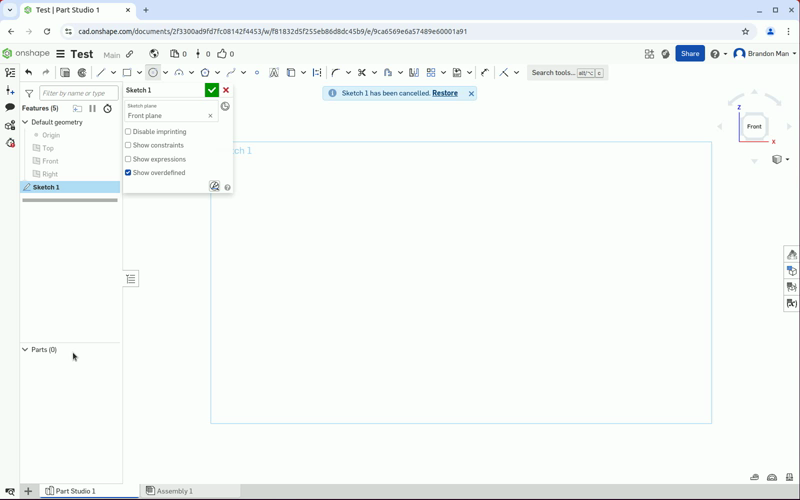
mouse_move(460, 282)
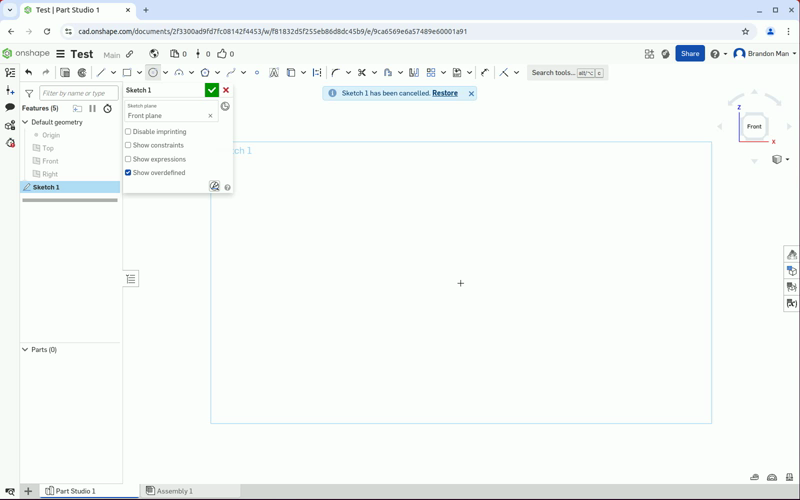
click(460, 282)
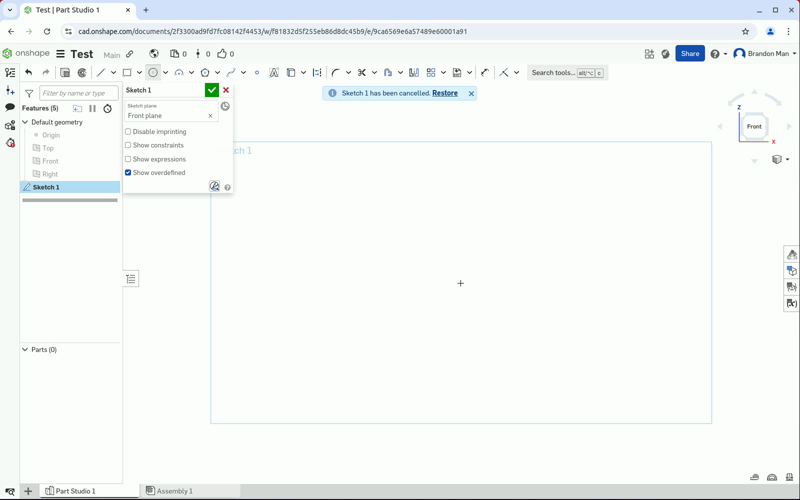
key_up(shift)
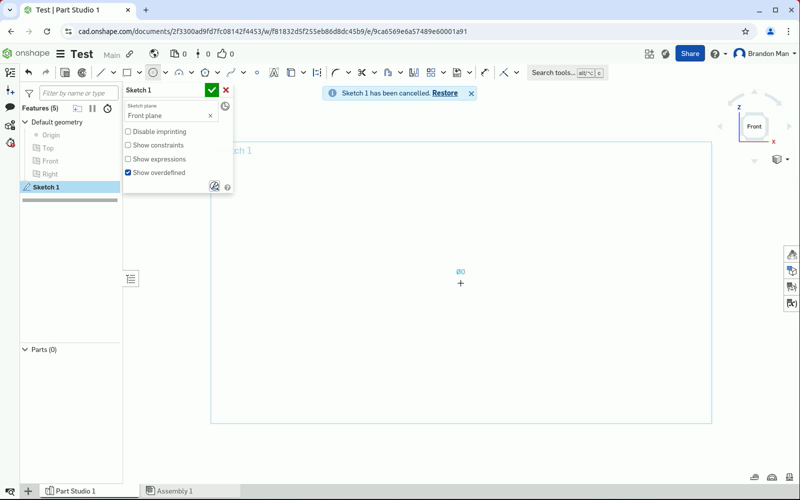
mouse_move(505, 282)
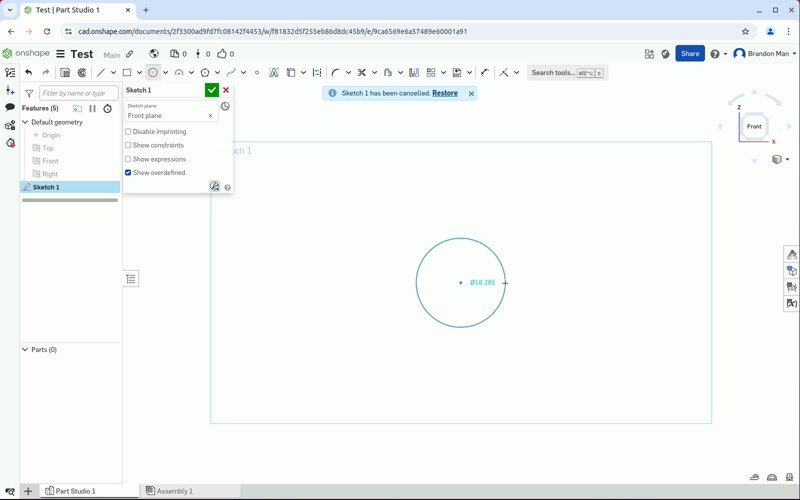
click(505, 282)
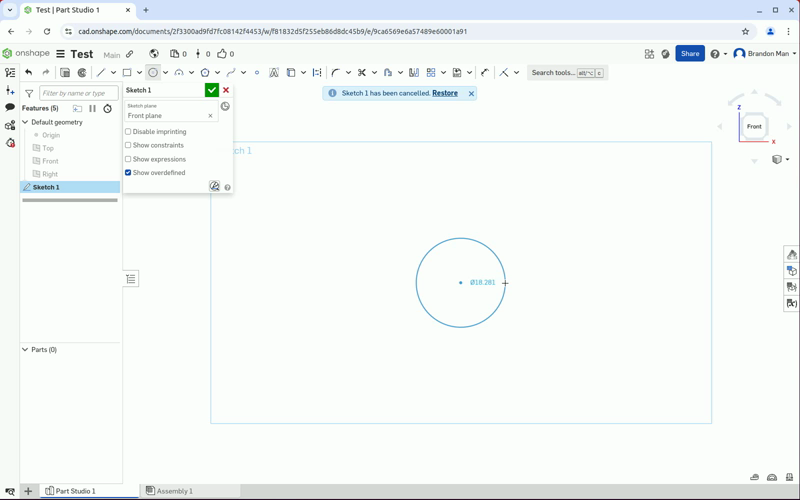
key(esc)
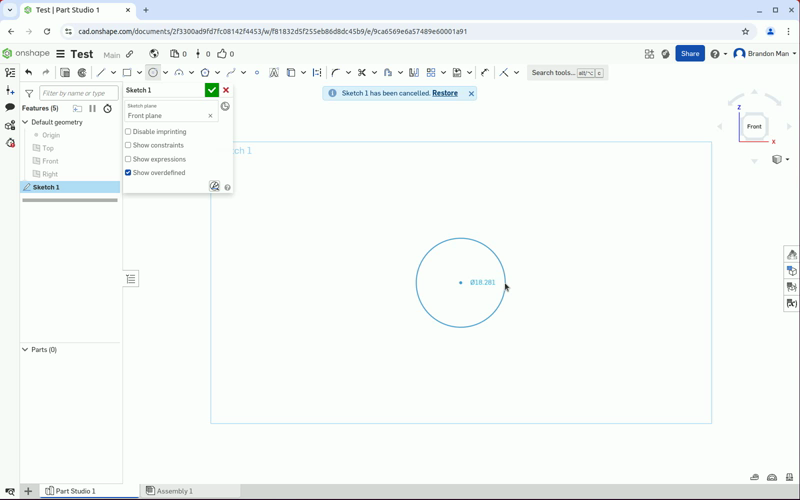
key(c)
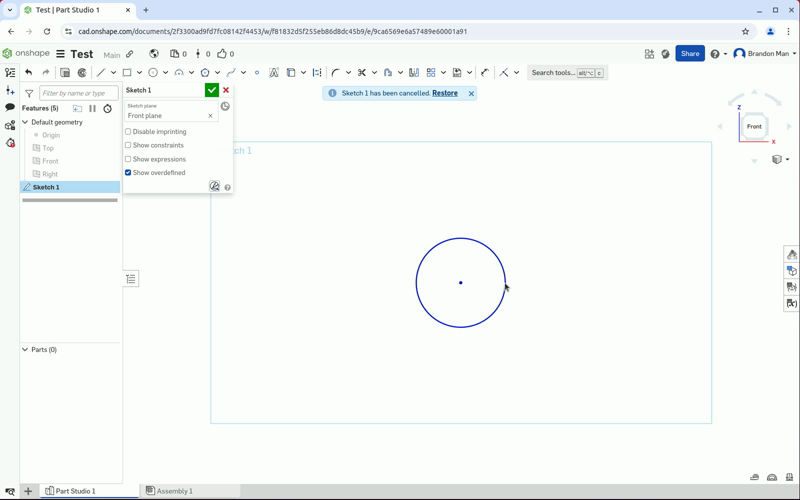
key_down(shift)
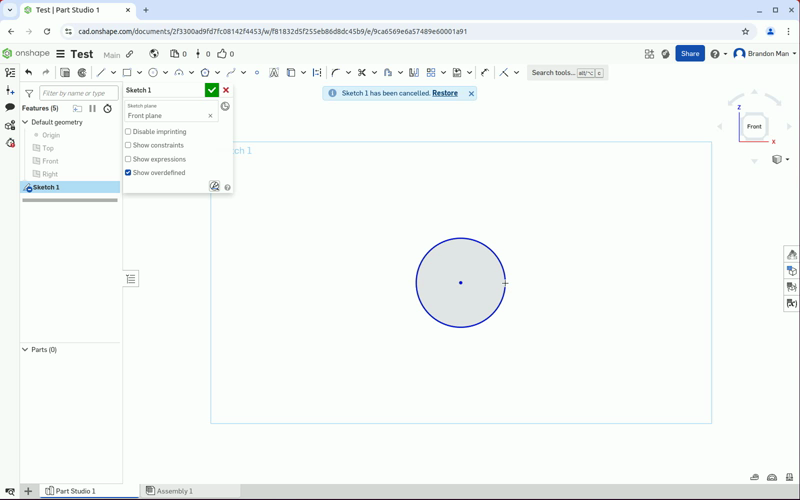
mouse_move(460, 282)
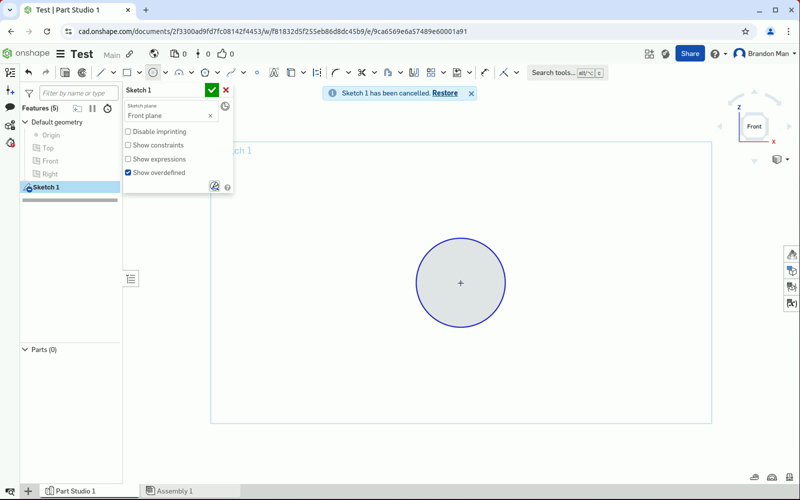
click(460, 282)
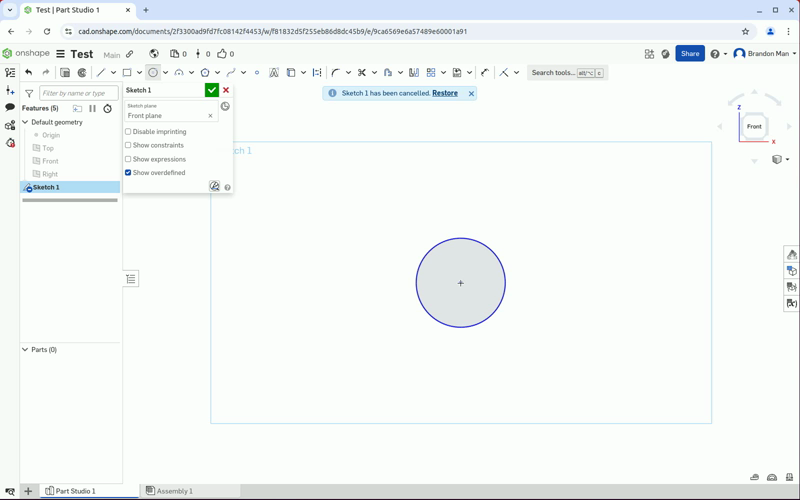
key_up(shift)
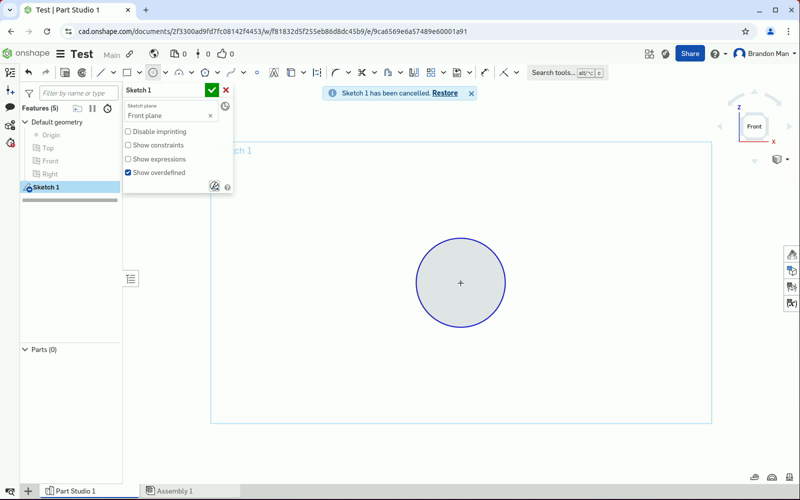
mouse_move(478, 282)
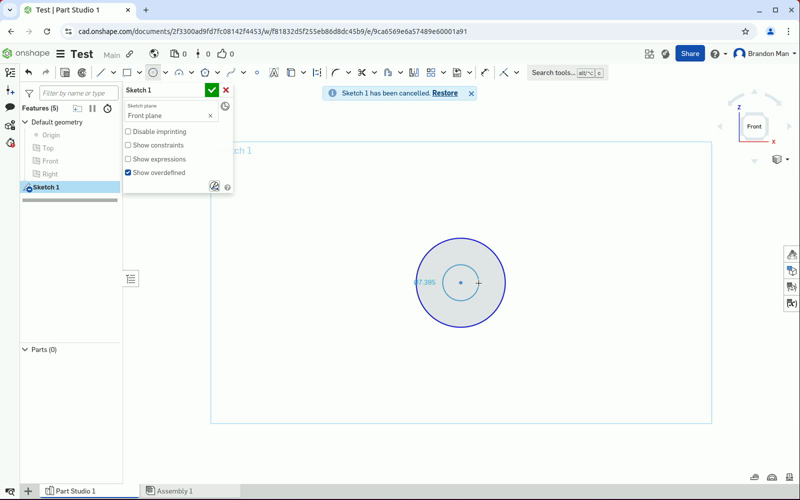
click(478, 282)
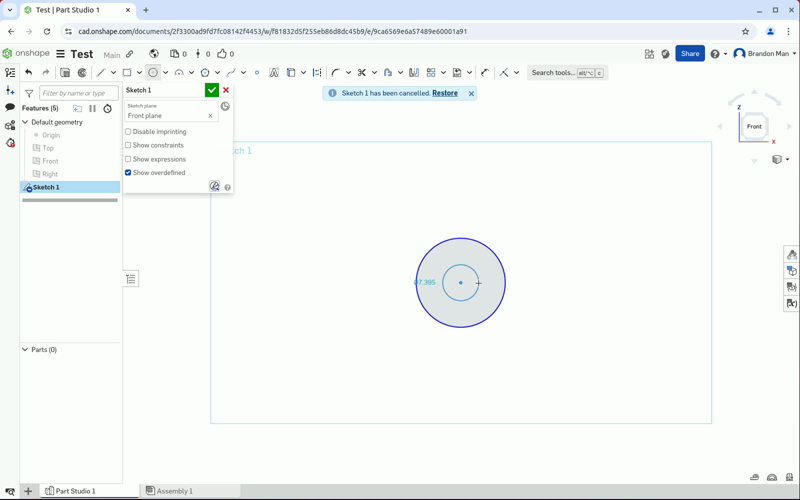
key(esc)
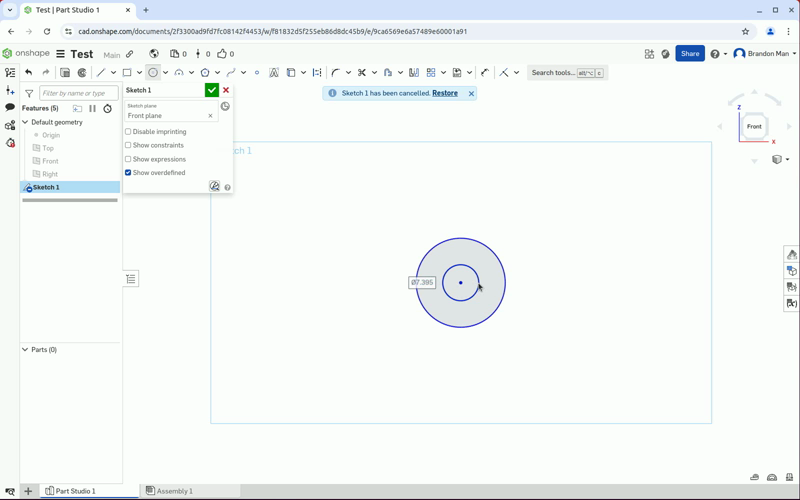
mouse_move(426, 288)
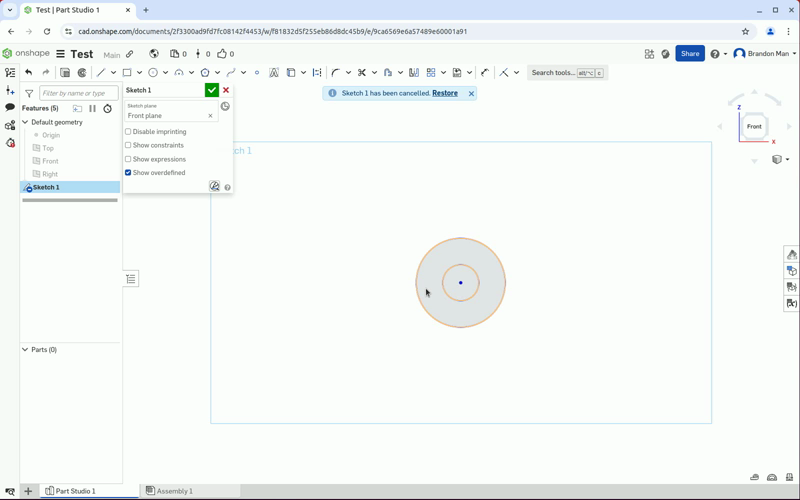
click(426, 288)
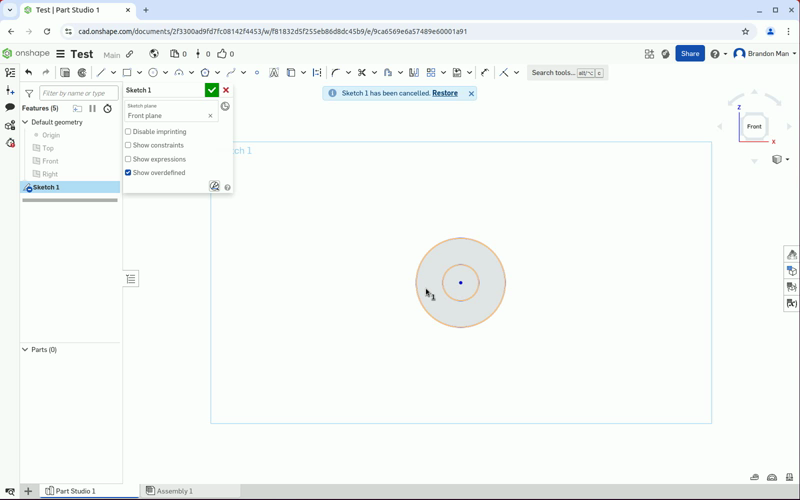
mouse_move(73, 352)
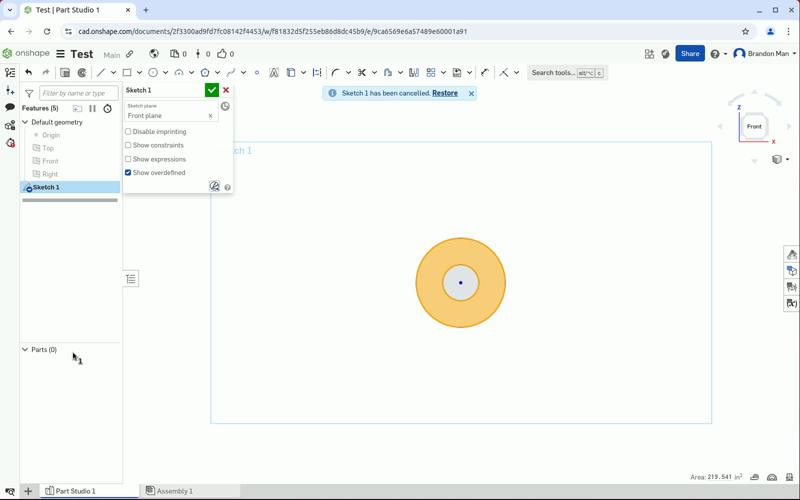
key(shift+y)
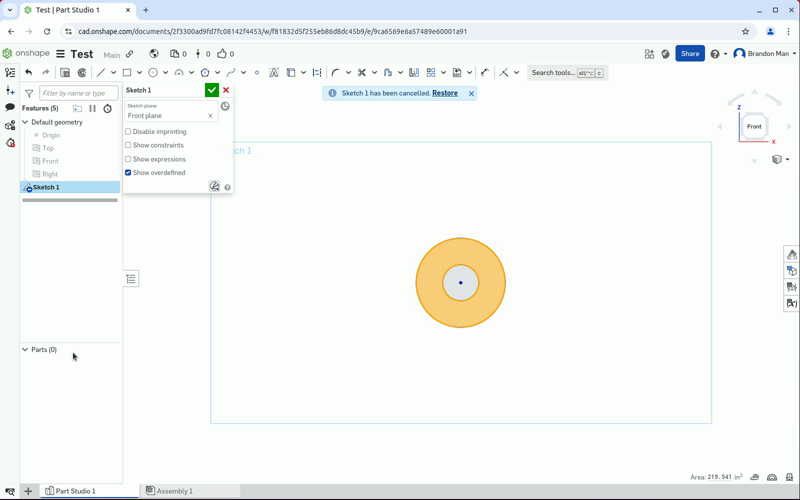
key(shift+e)
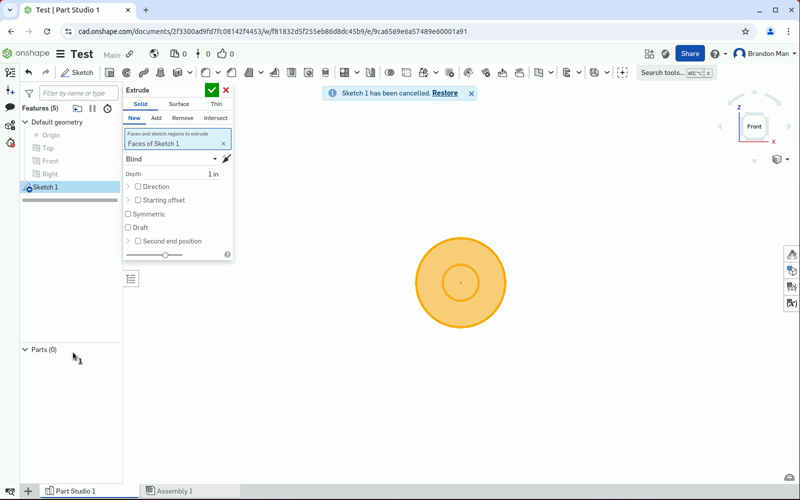
mouse_move(143, 106)
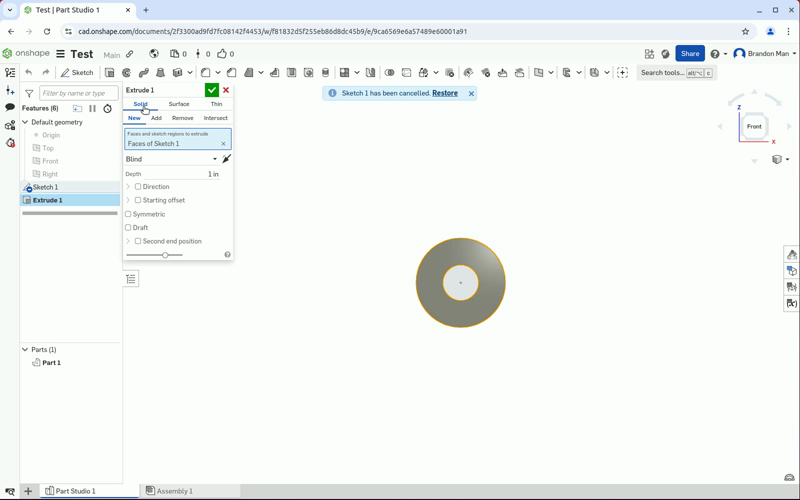
click(143, 106)
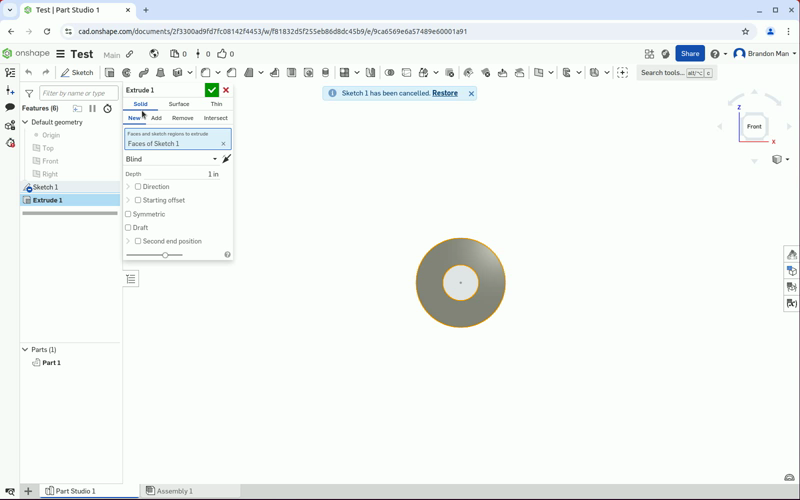
mouse_move(137, 120)
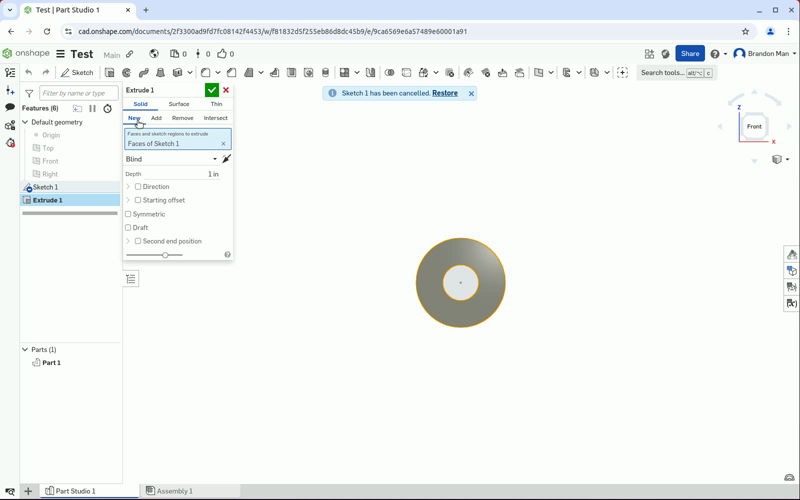
click(137, 120)
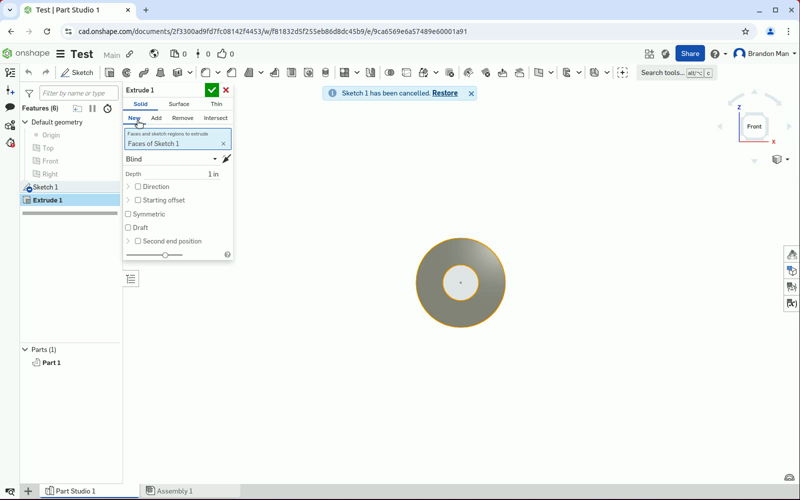
key(tab, 4)
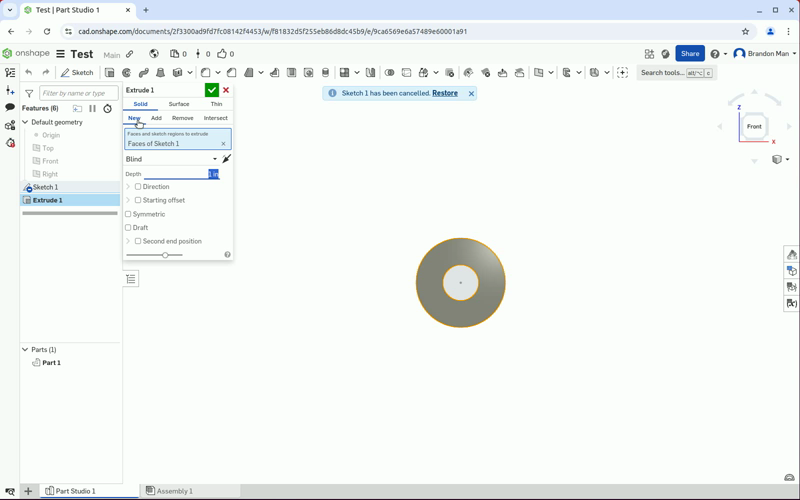
text(3.611)
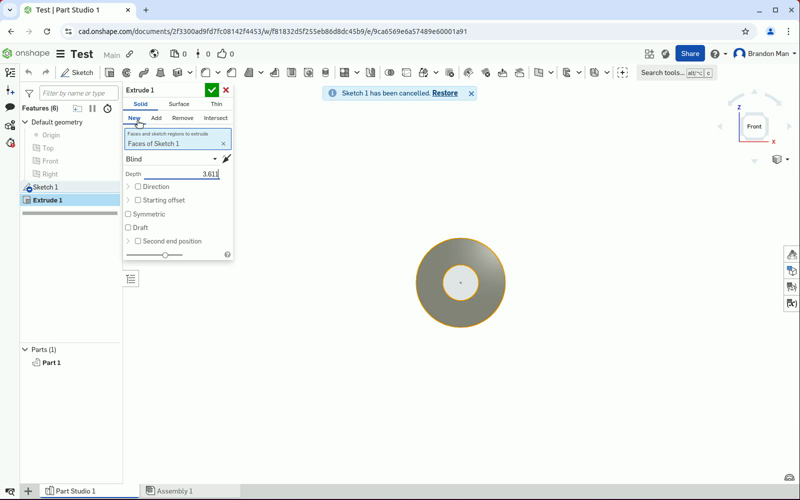
key(enter)
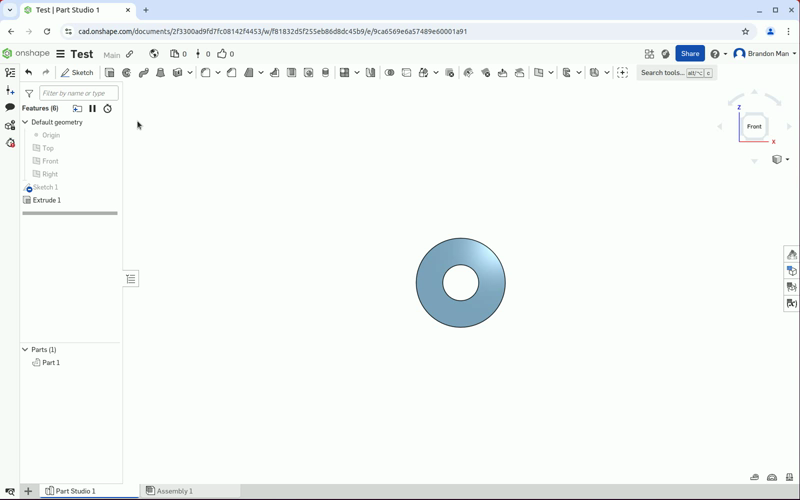
key(shift+h)
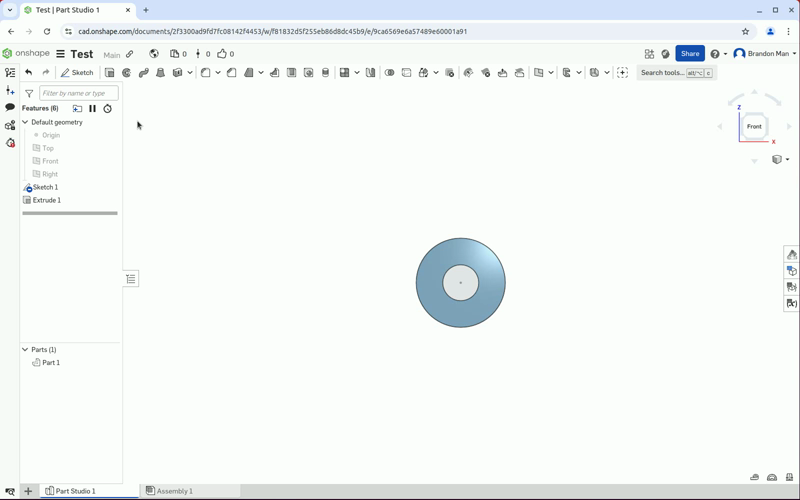
key(shift+h)
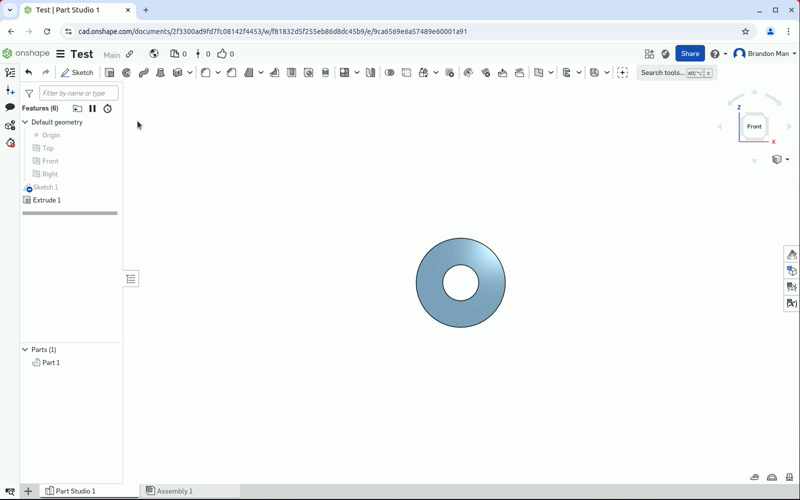
mouse_move(73, 189)
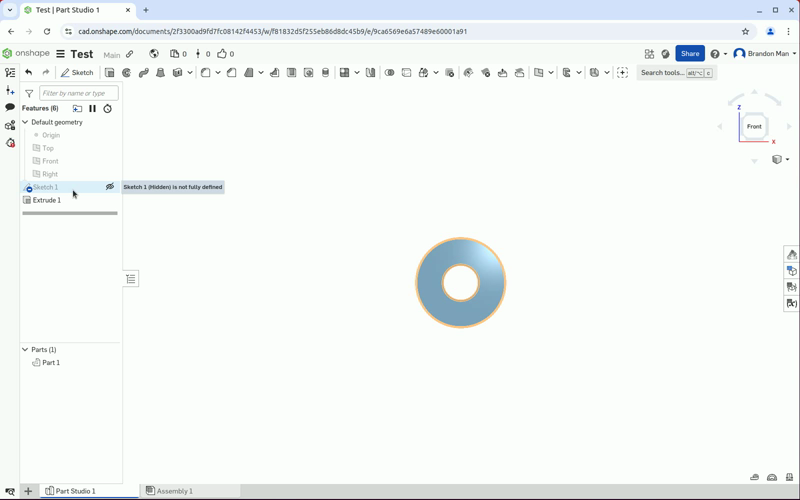
click(73, 189)
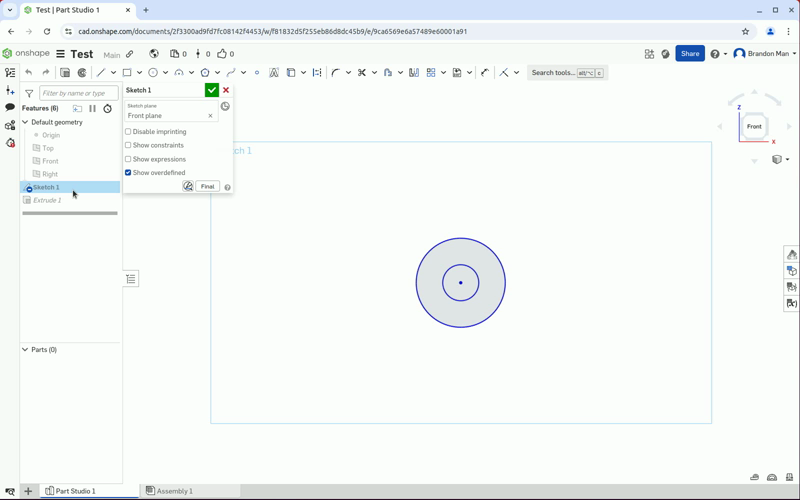
mouse_move(229, 92)
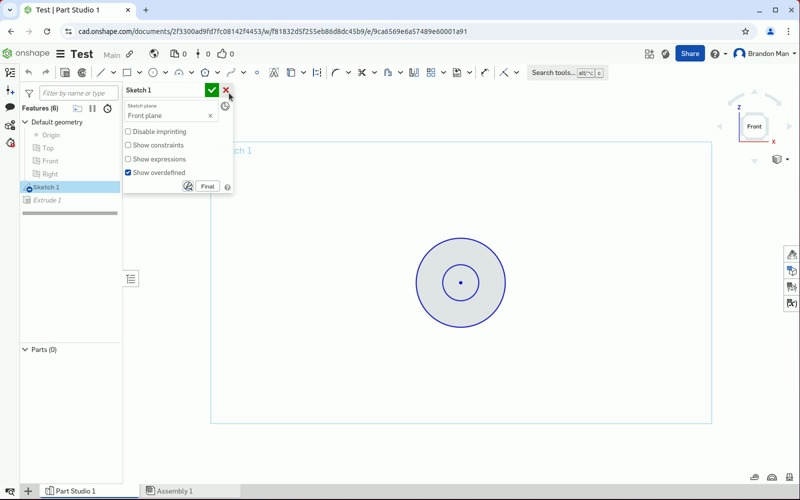
click(229, 92)
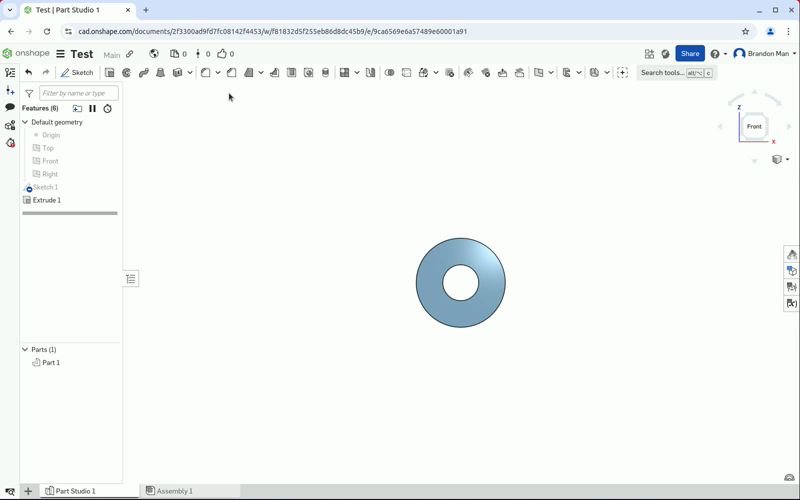
mouse_move(541, 75)
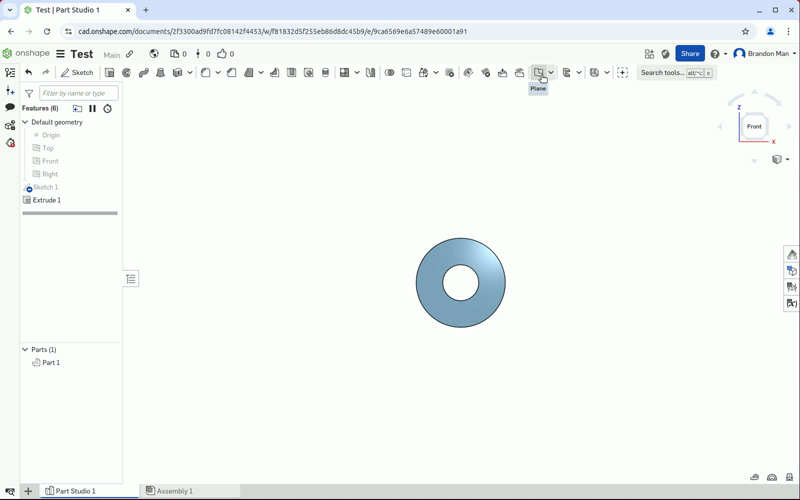
click(541, 75)
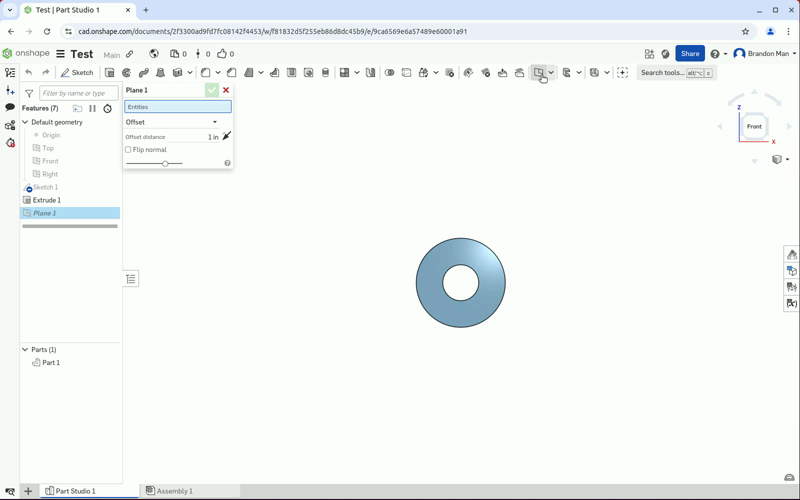
mouse_move(73, 163)
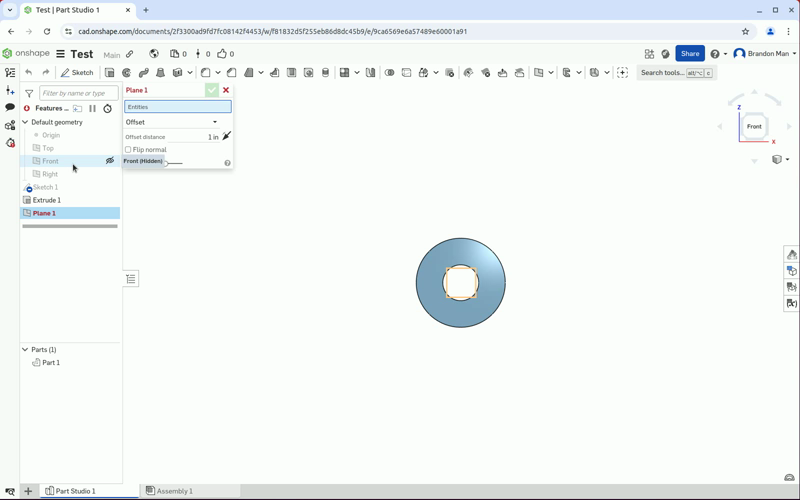
click(73, 163)
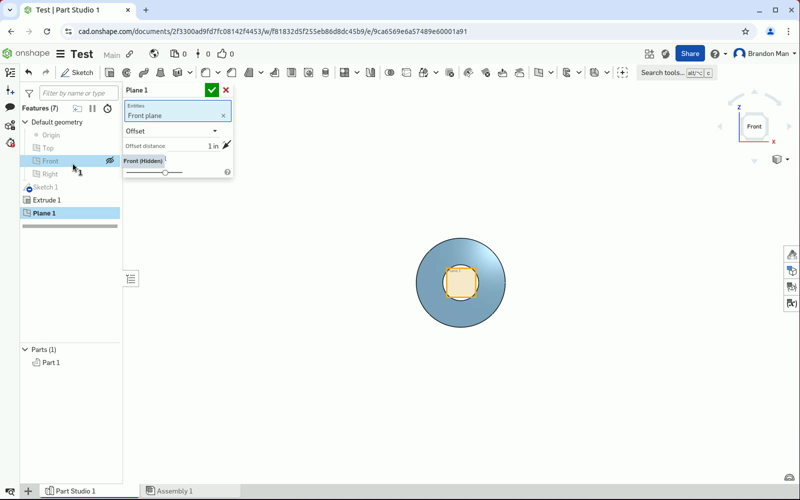
key(tab, 2)
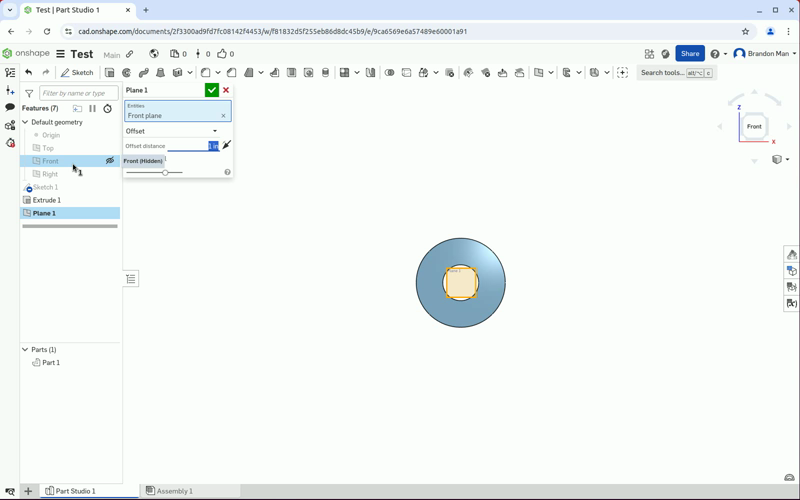
text(3.605)
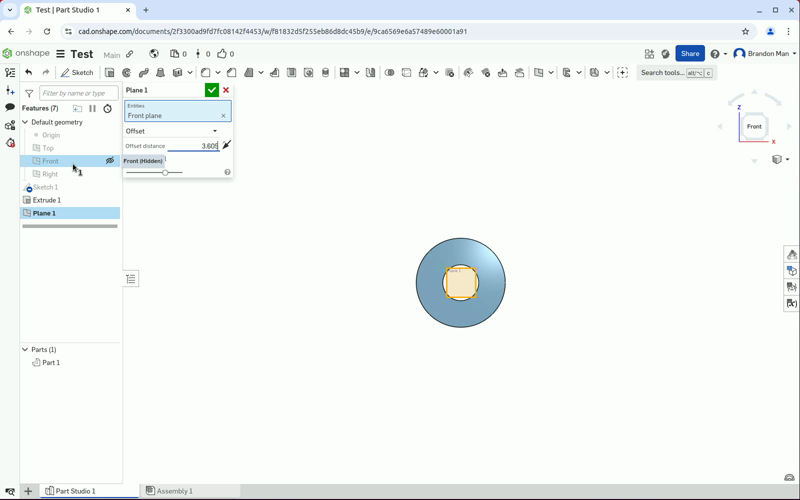
key(enter, 2)
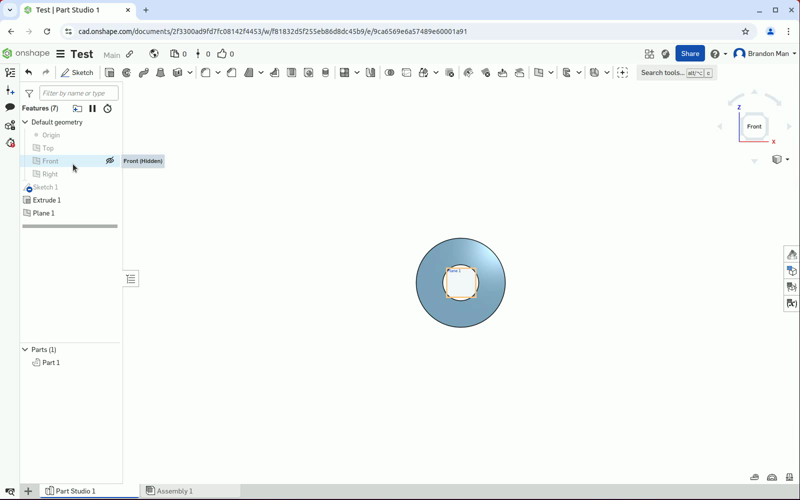
key(shift+s)
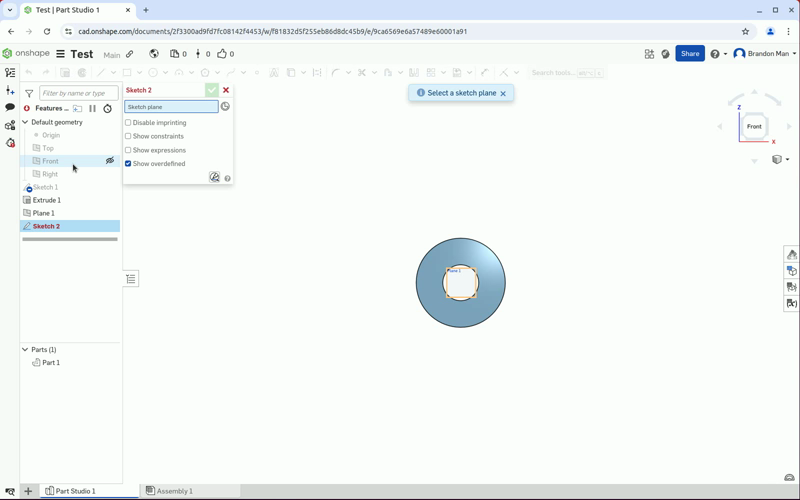
mouse_move(73, 215)
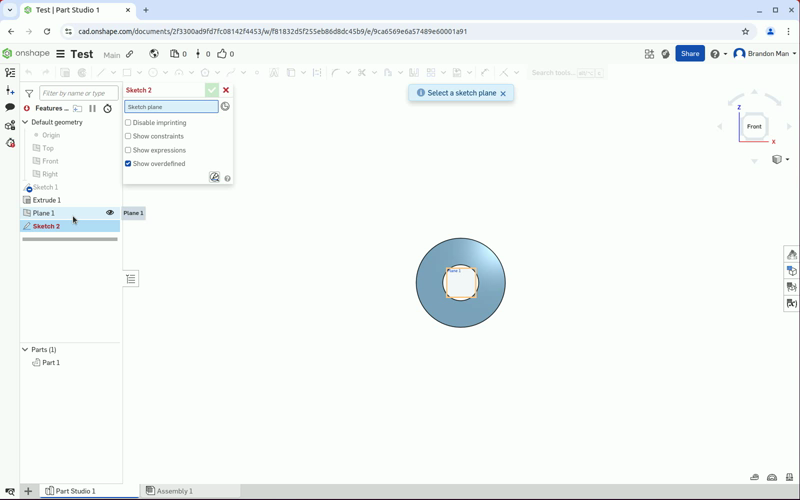
click(73, 215)
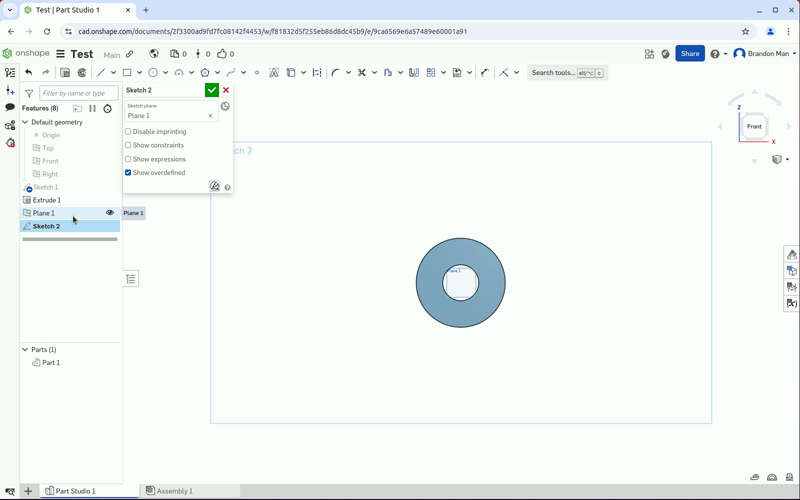
mouse_move(73, 352)
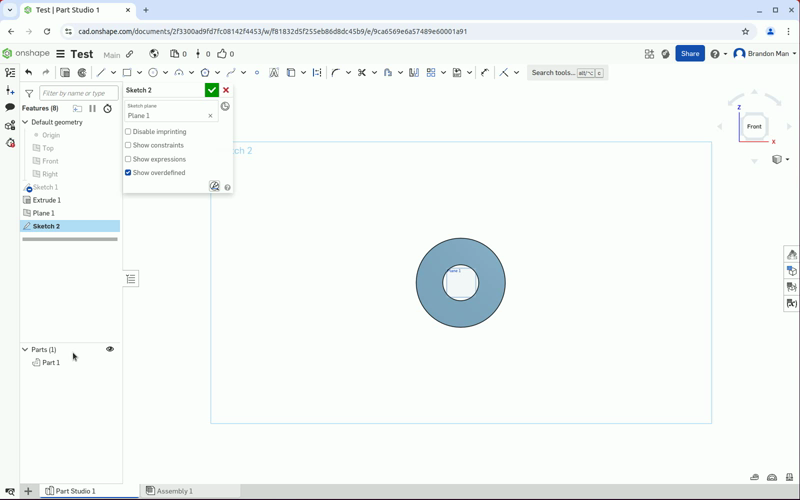
key(y)
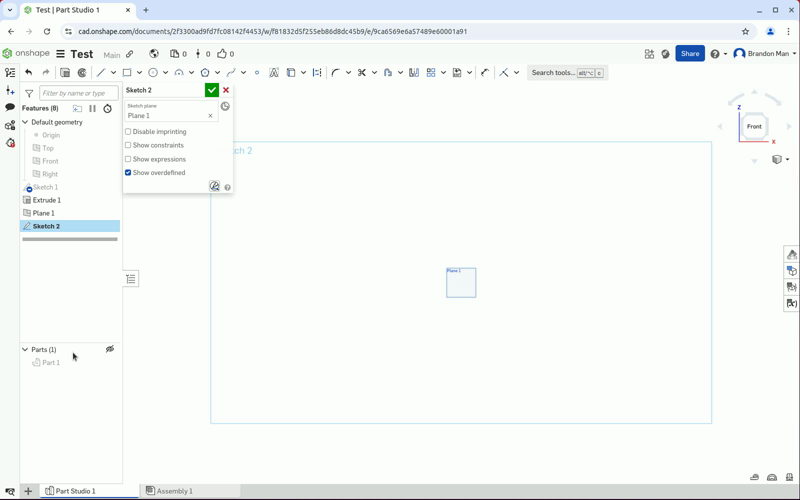
key(c)
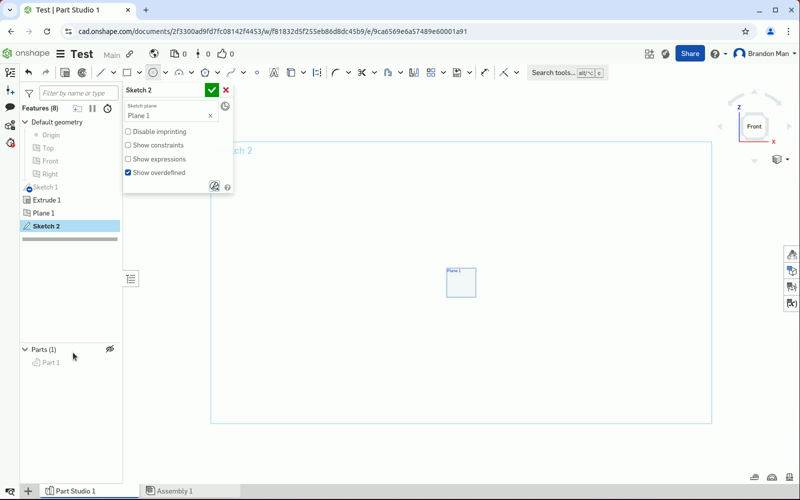
key_down(shift)
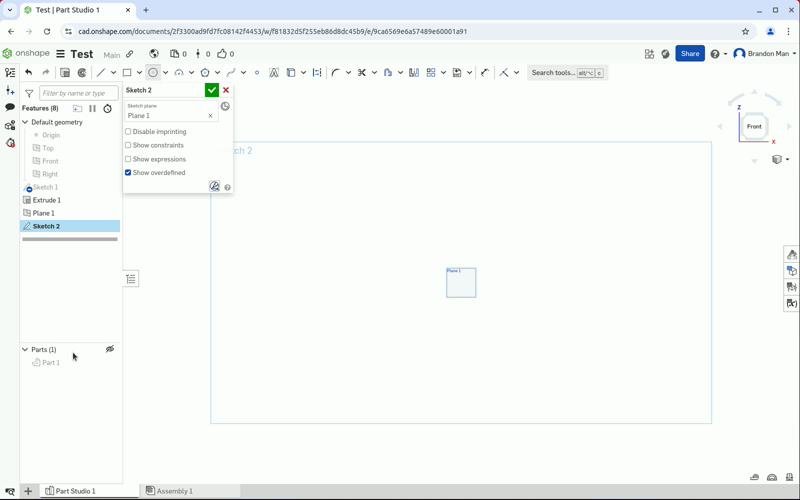
mouse_move(460, 282)
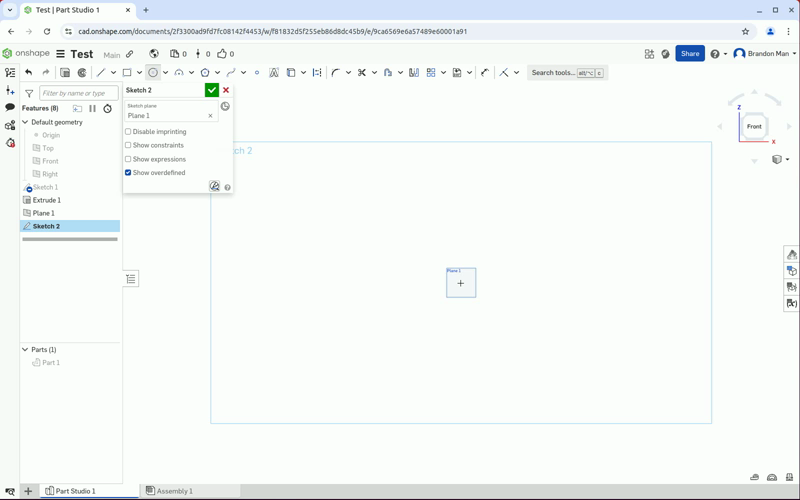
click(460, 282)
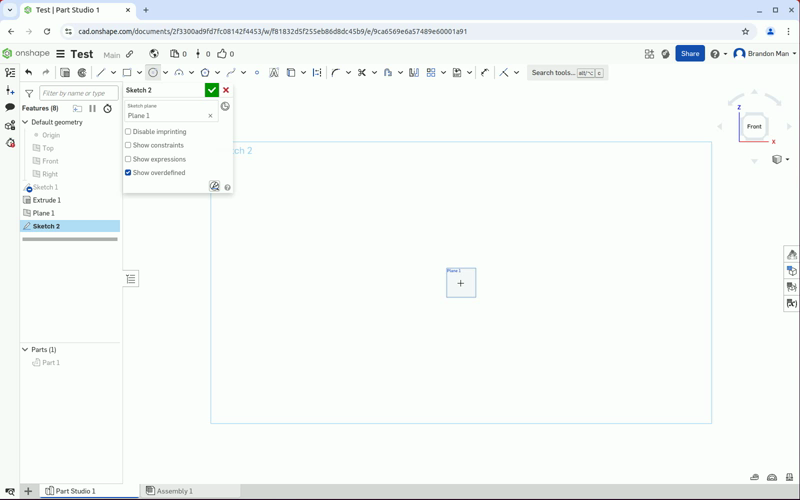
key_up(shift)
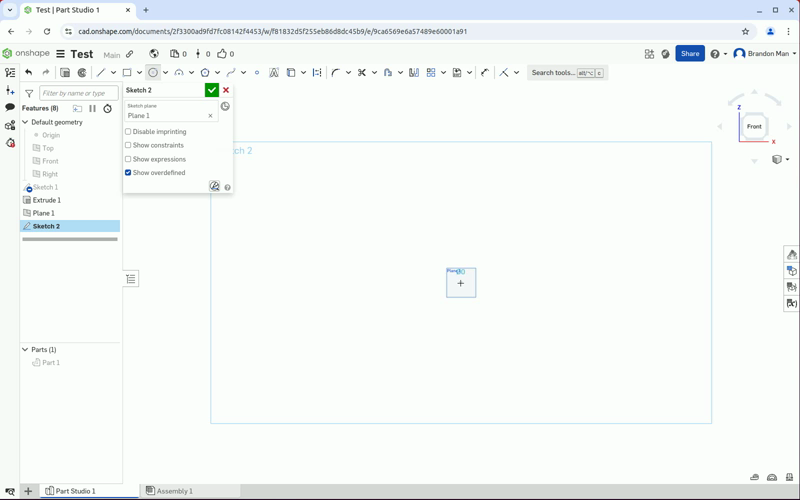
mouse_move(492, 282)
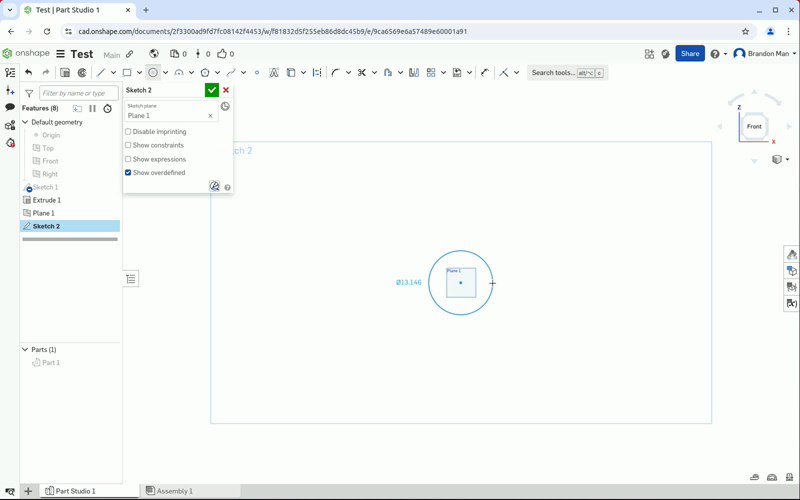
click(492, 282)
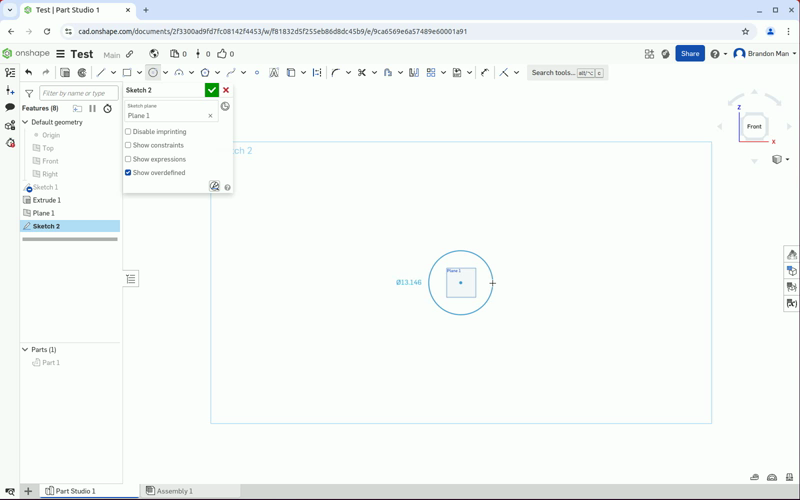
key(esc)
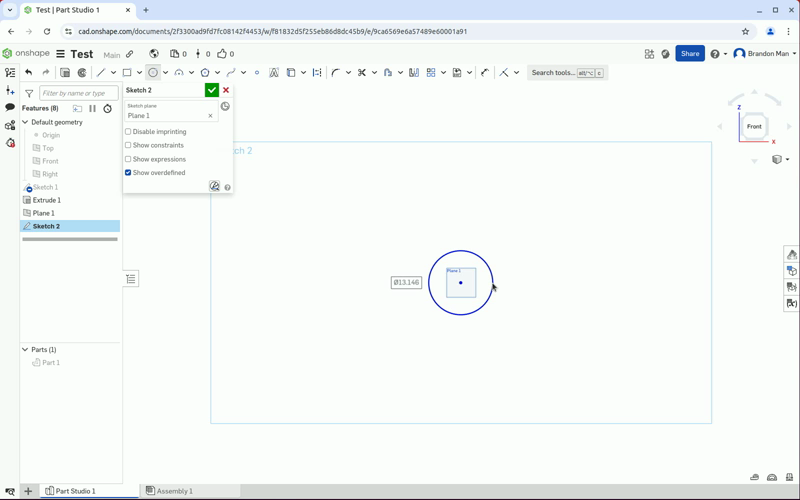
key(c)
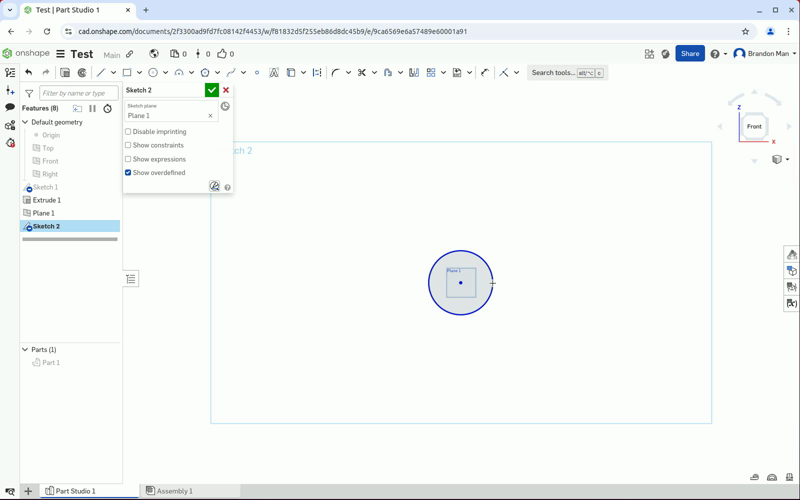
key_down(shift)
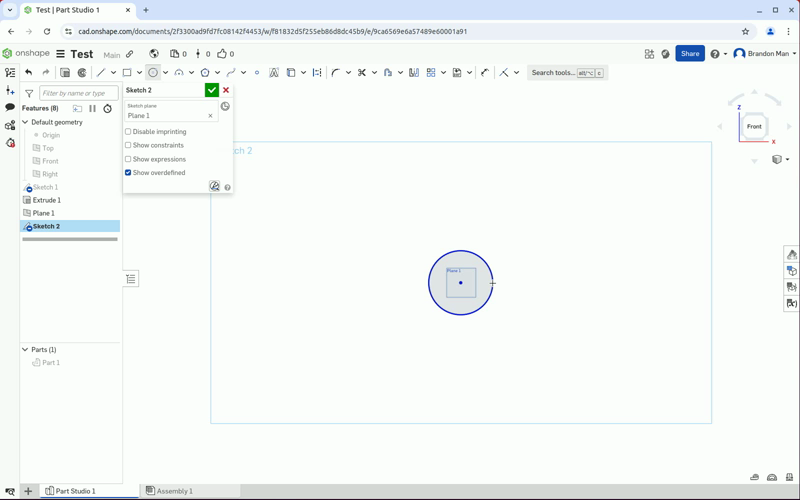
mouse_move(460, 282)
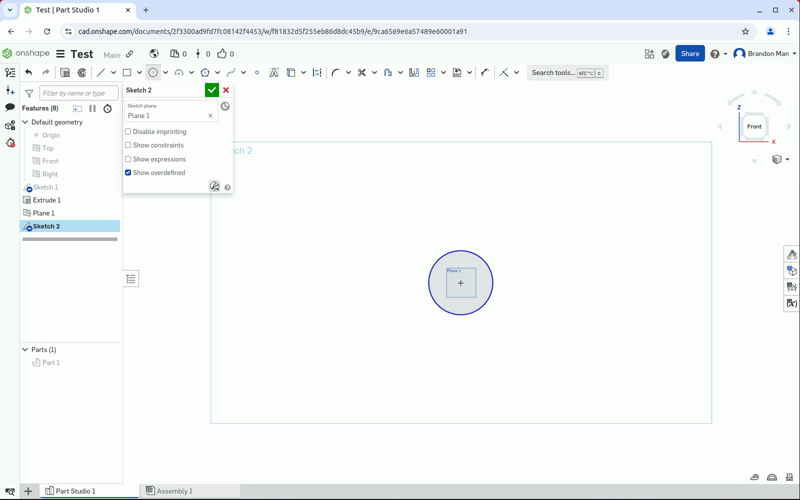
click(460, 282)
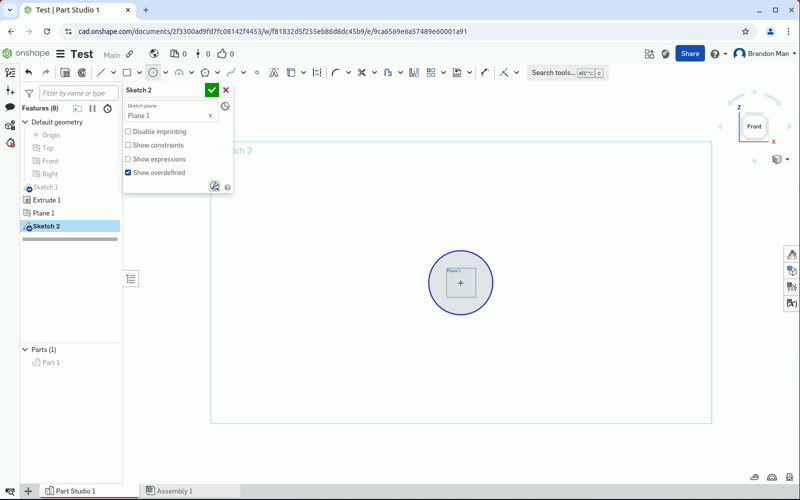
key_up(shift)
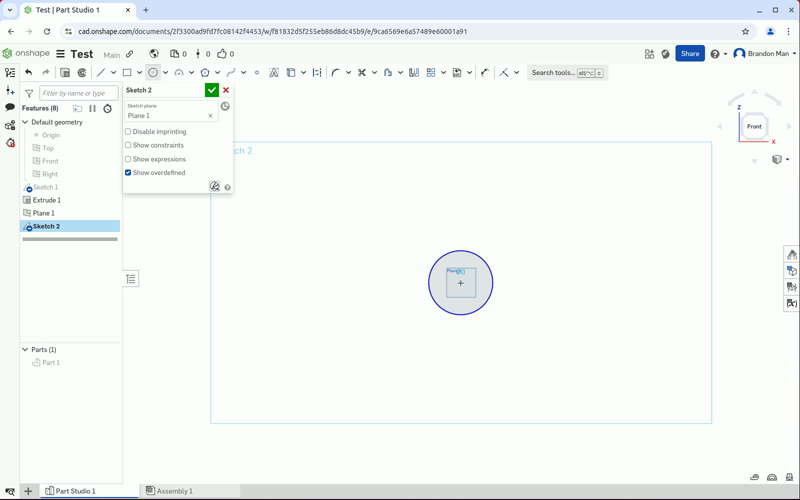
mouse_move(478, 282)
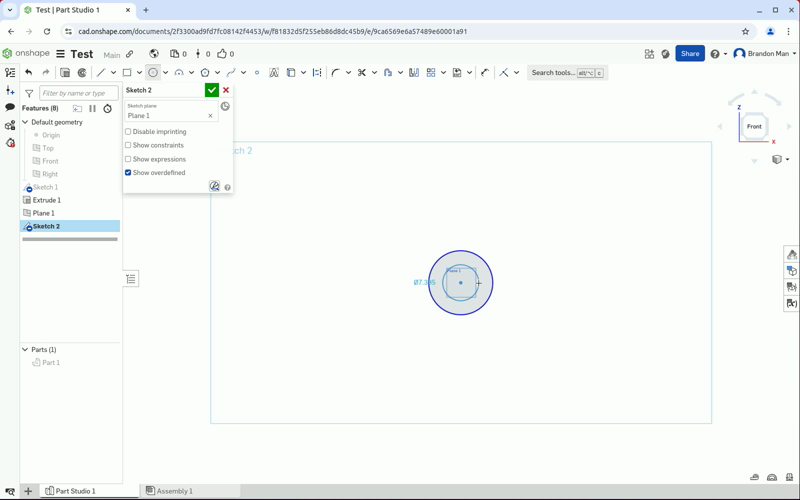
click(478, 282)
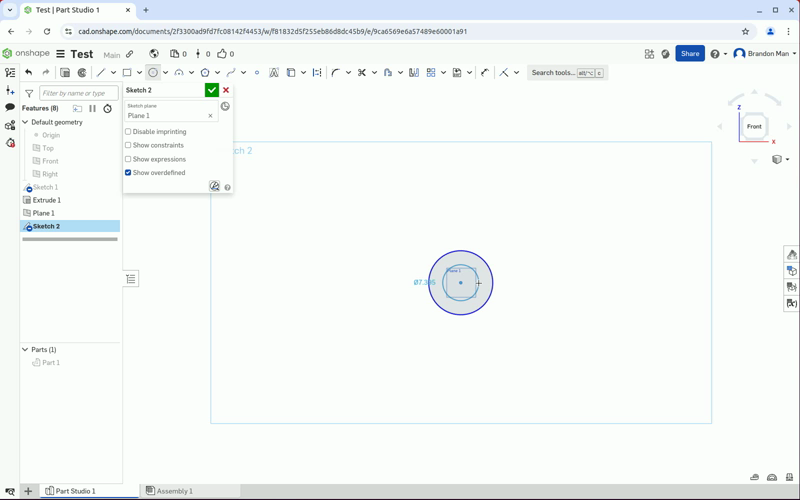
key(esc)
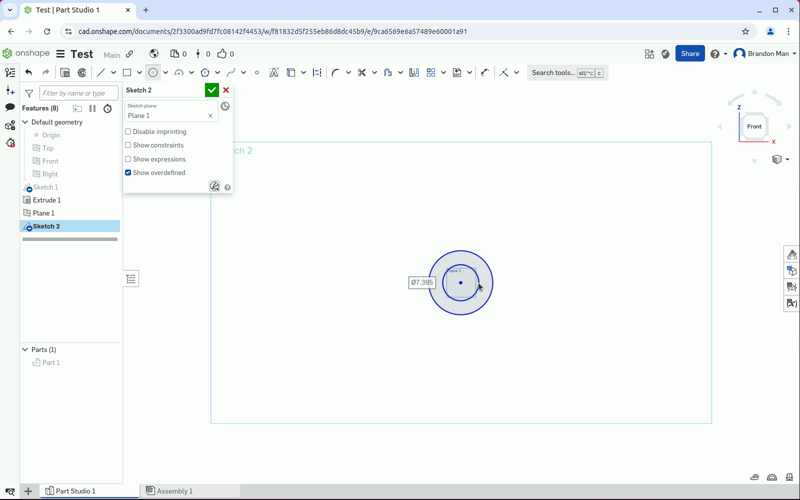
mouse_move(465, 312)
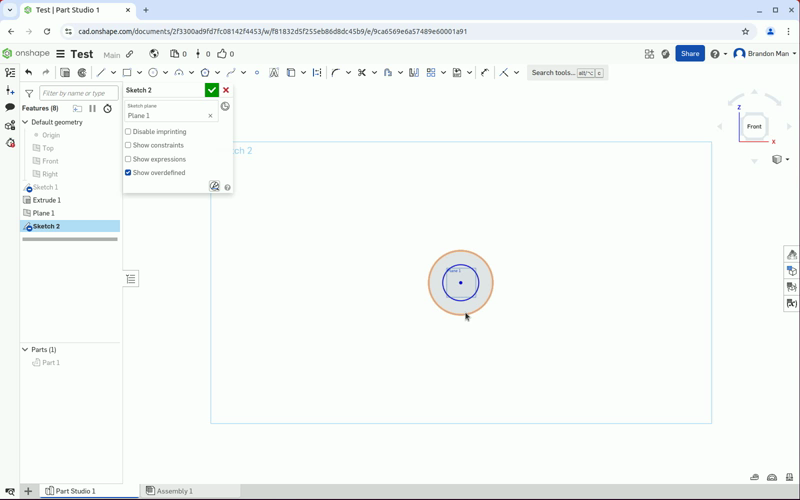
click(465, 312)
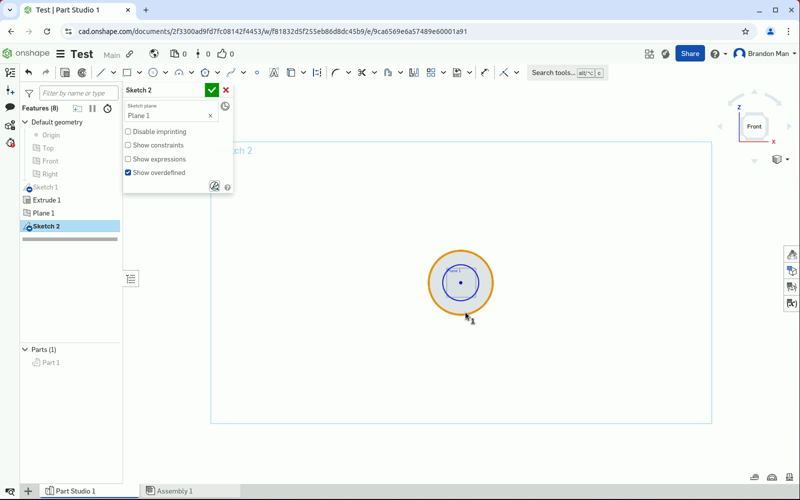
mouse_move(73, 352)
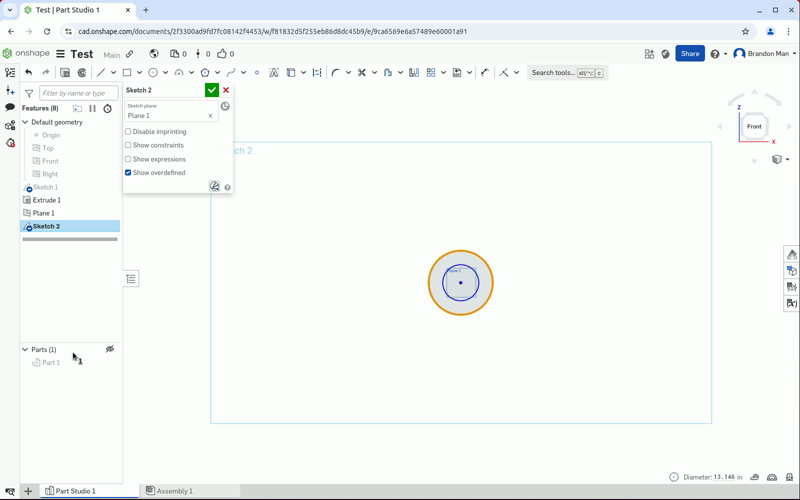
key(shift+y)
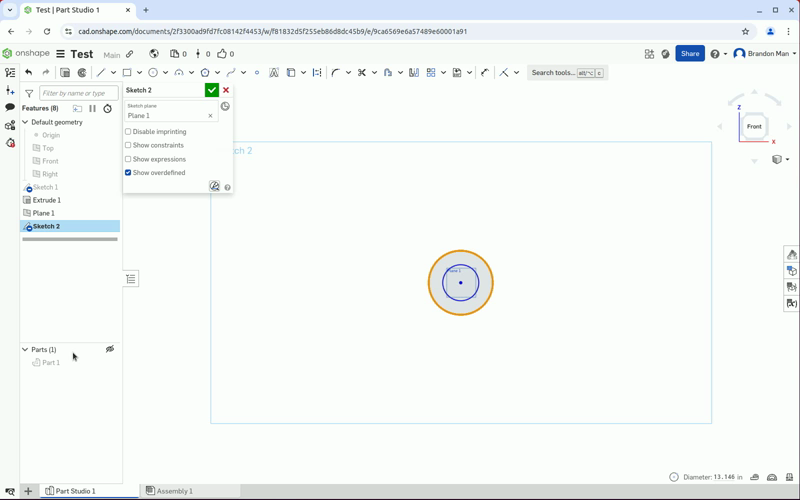
key(shift+e)
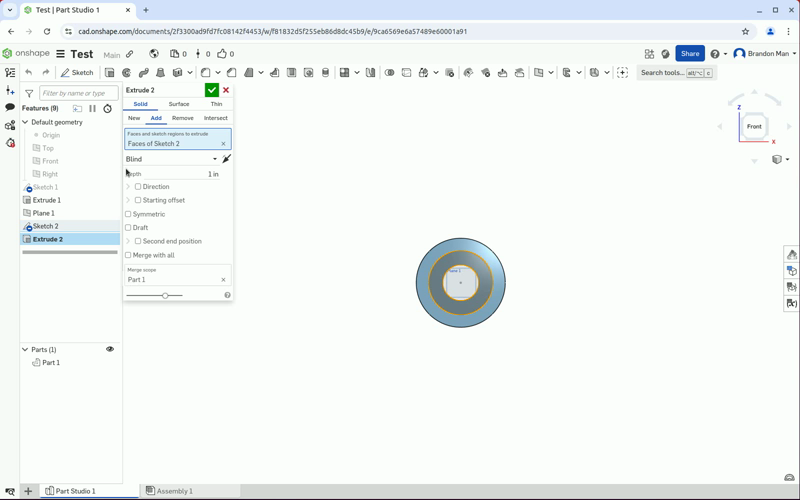
mouse_move(143, 106)
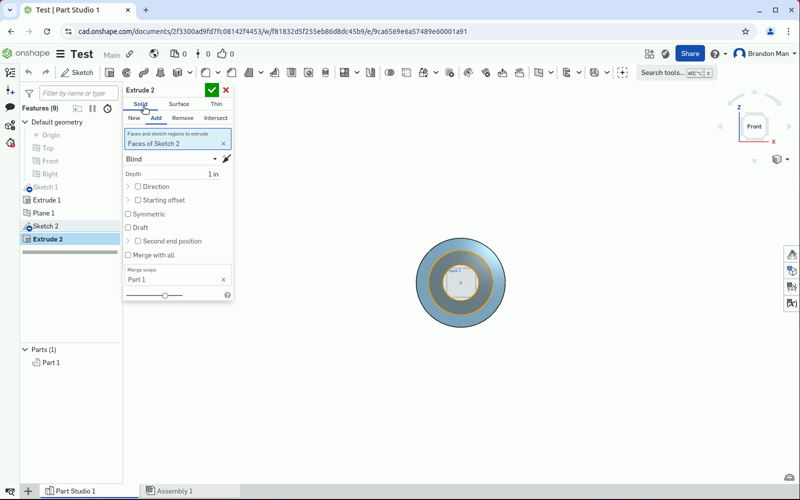
click(143, 106)
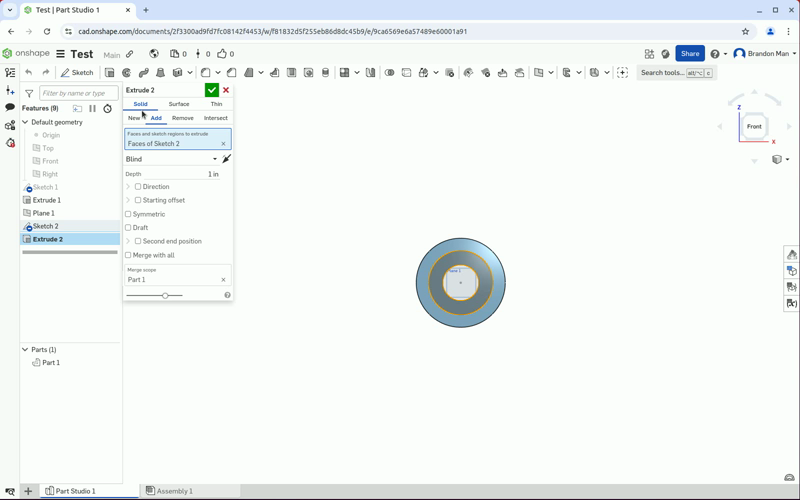
mouse_move(137, 120)
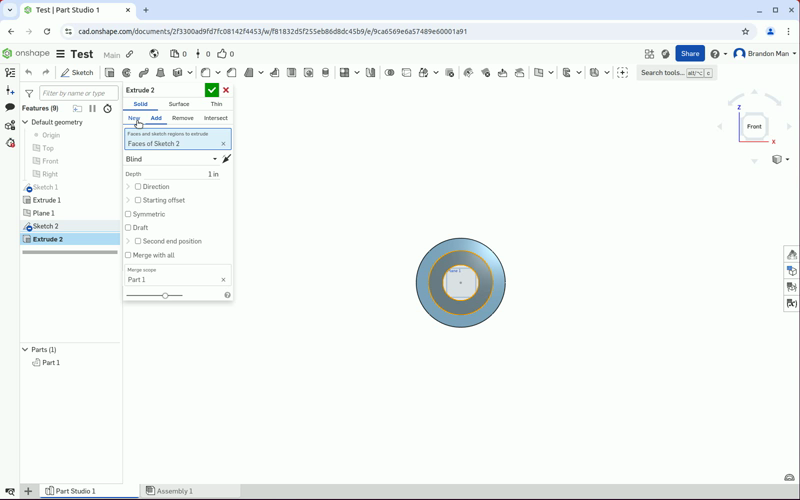
click(137, 120)
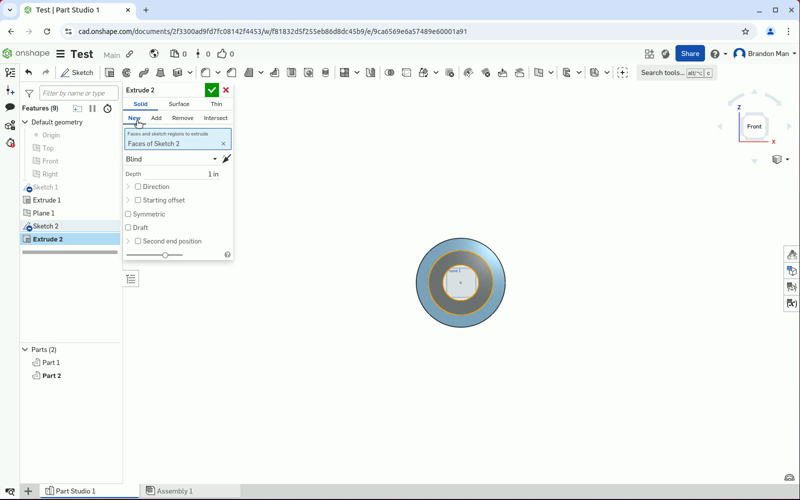
key(tab, 4)
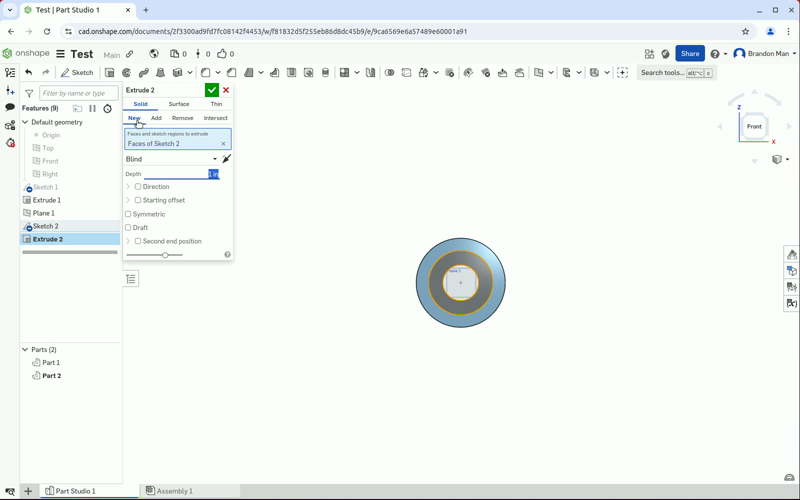
text(1.204)
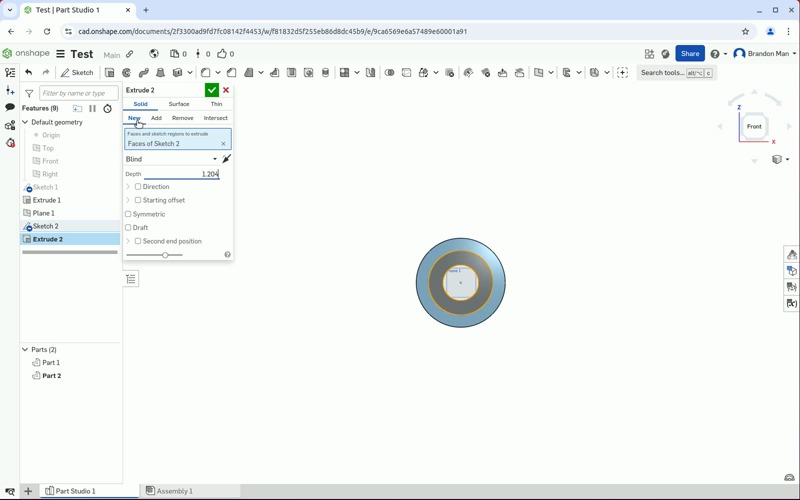
key(enter)
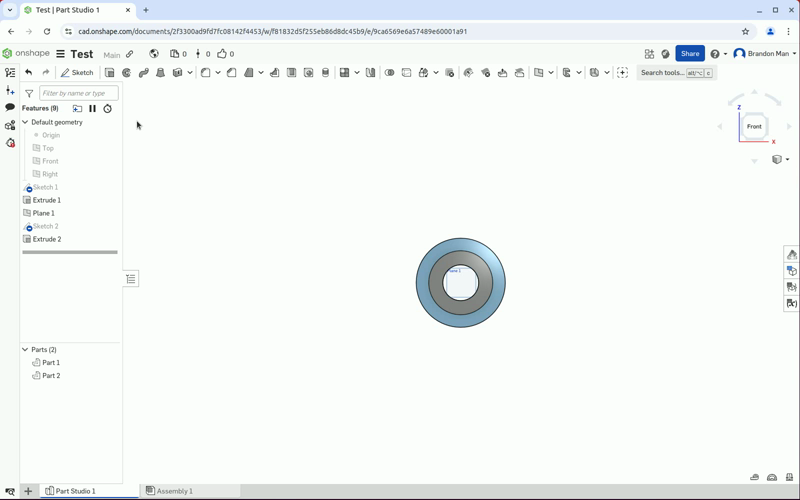
key(shift+h)
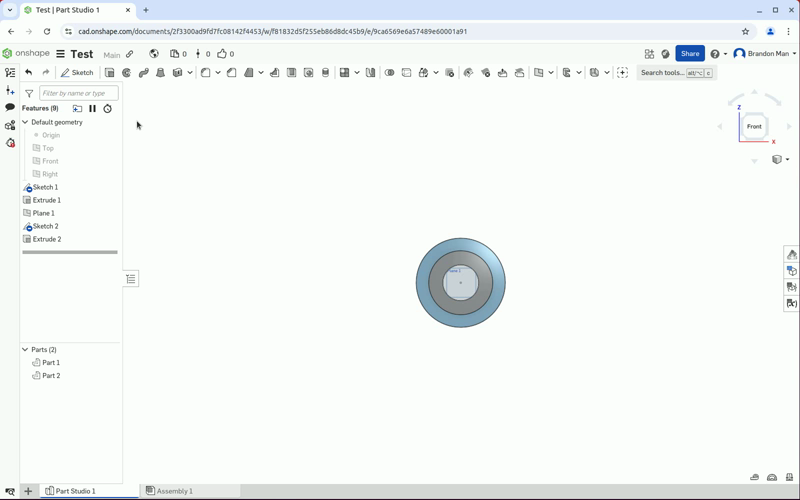
key(shift+h)
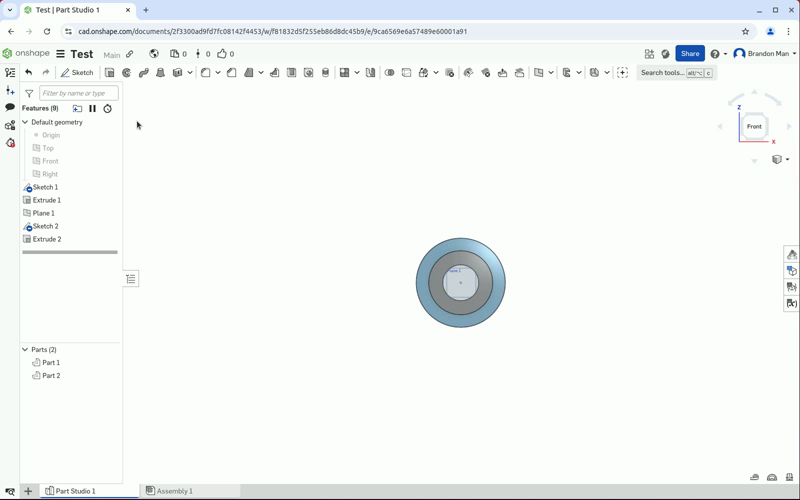
key(shift+7)
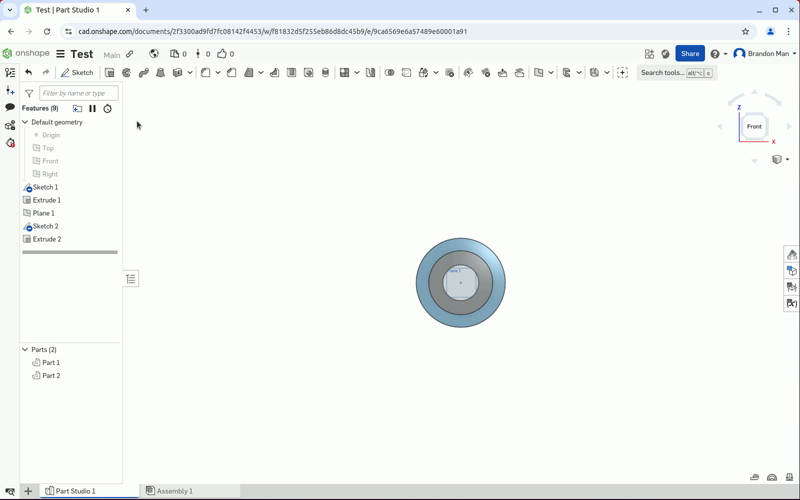
key(left, 2)
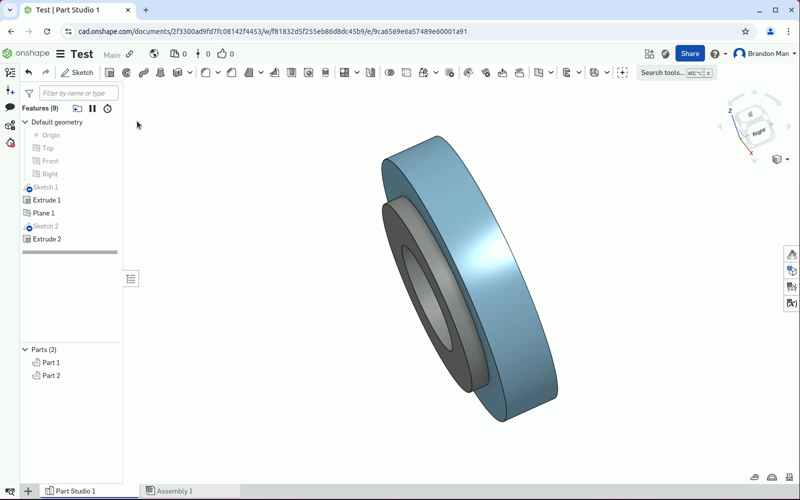
key(down, 2)
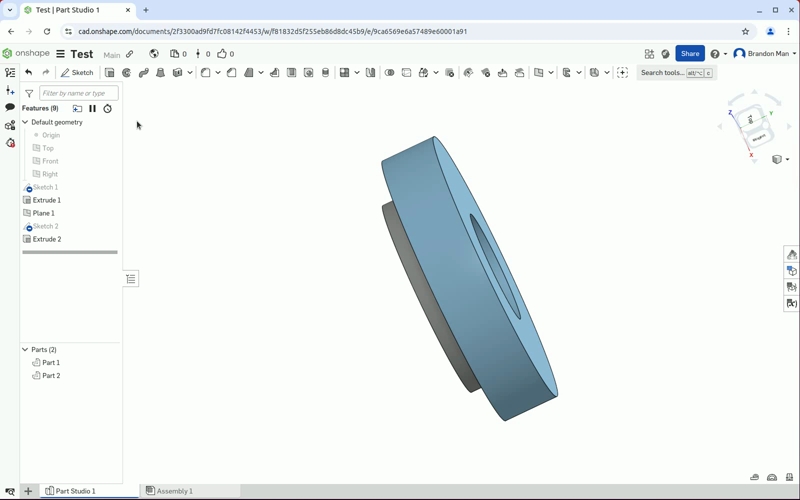
key(up, 2)
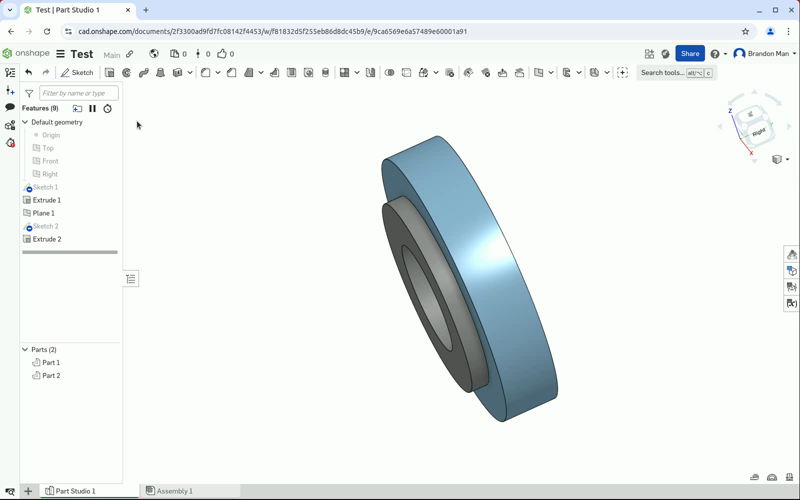
key(right, 2)
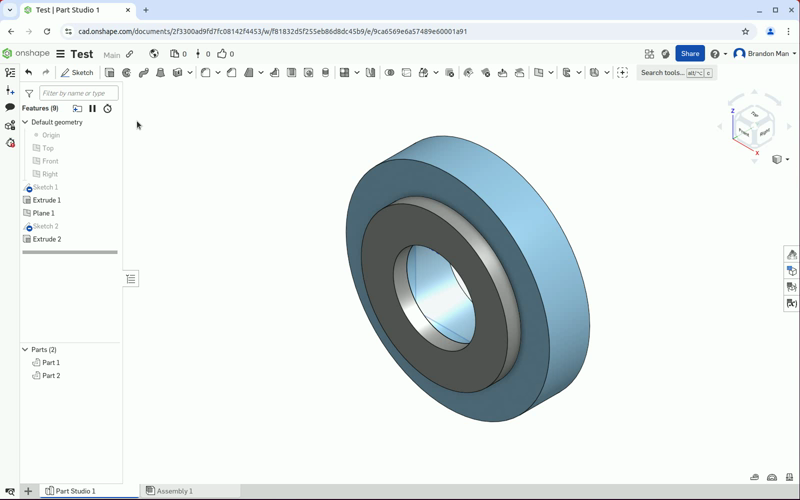
mouse_move(73, 189)
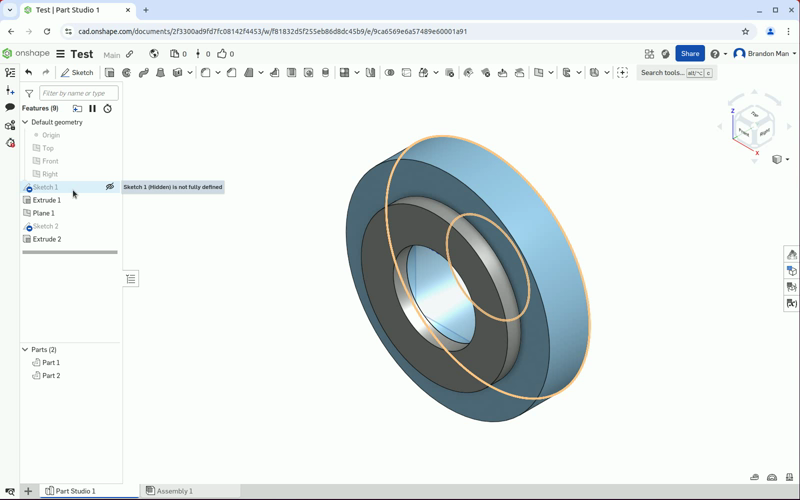
click(73, 189)